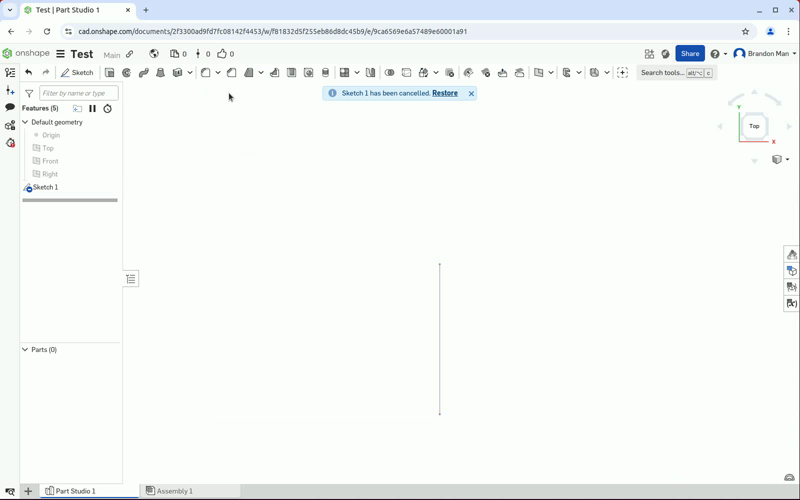
key(shift+h)
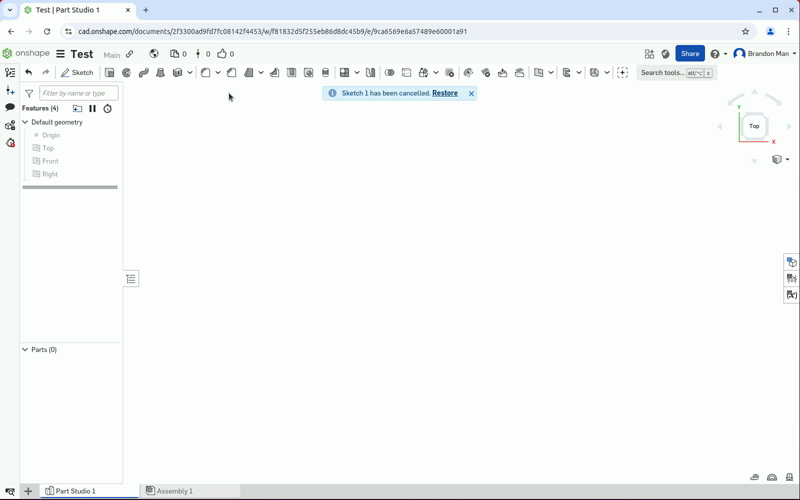
mouse_move(73, 352)
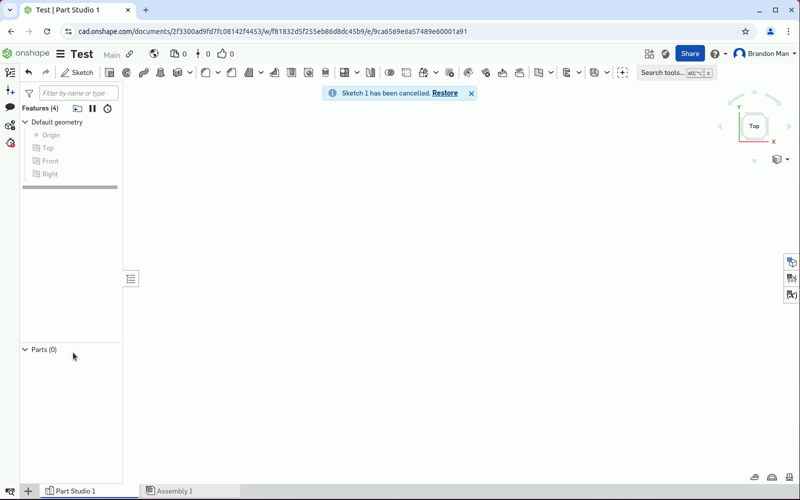
key(y)
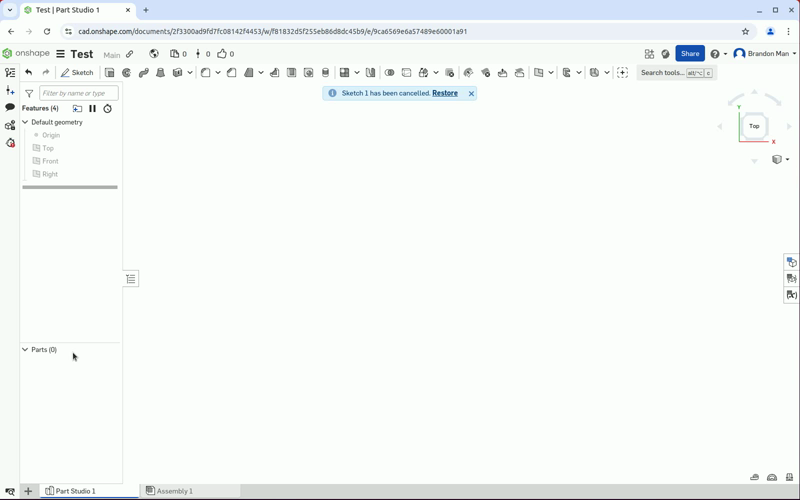
key(shift+p)
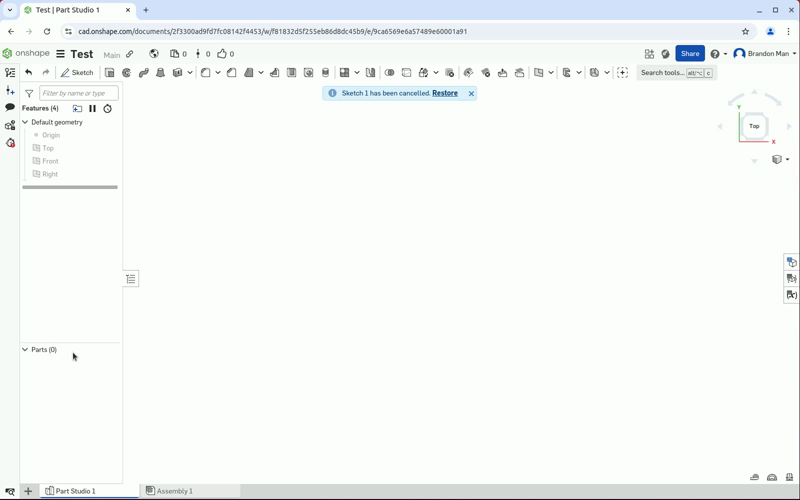
key(space)
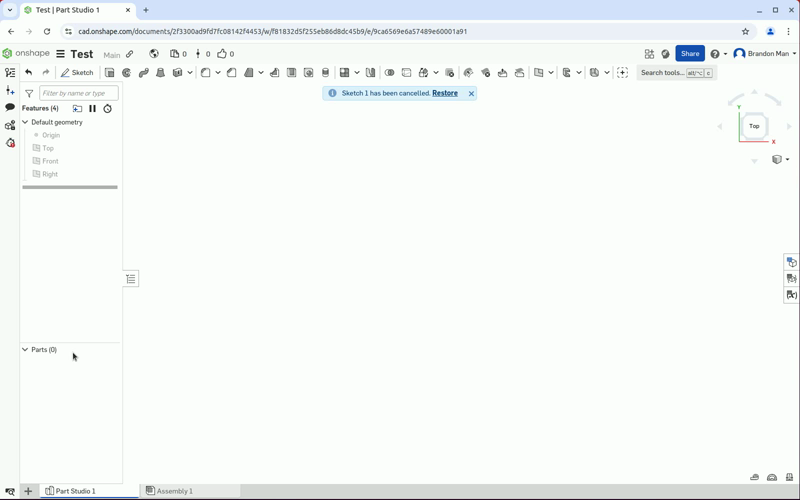
key_down(shift)
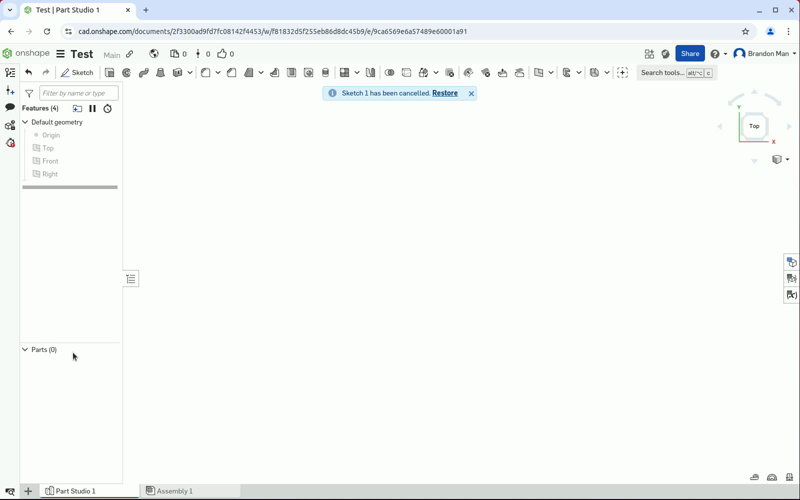
key(up)
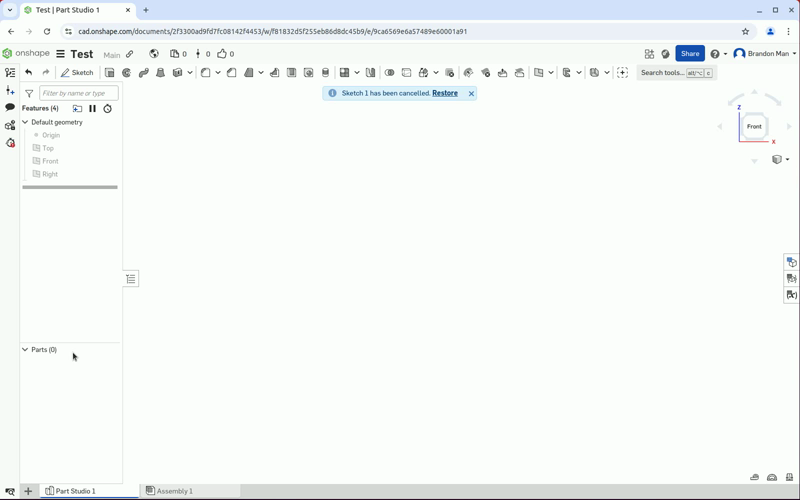
key_up(shift)
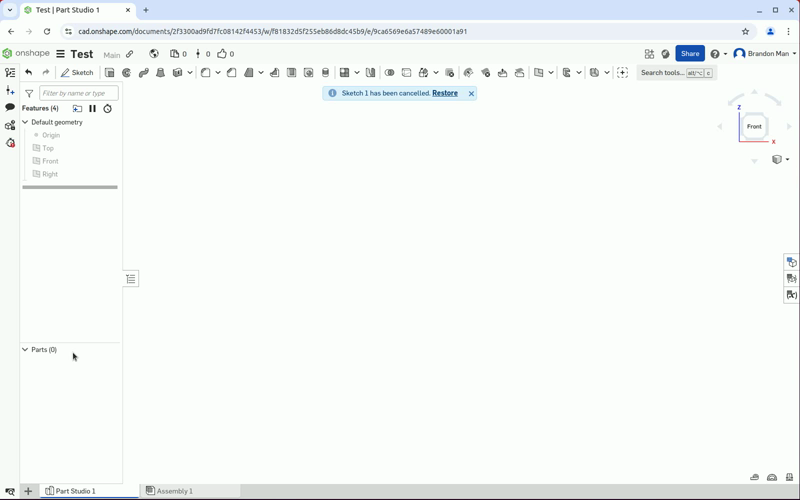
mouse_move(73, 352)
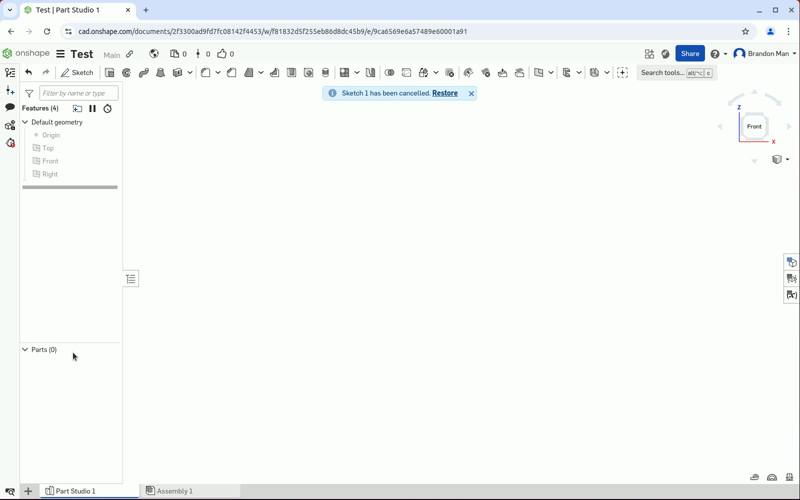
key(shift+y)
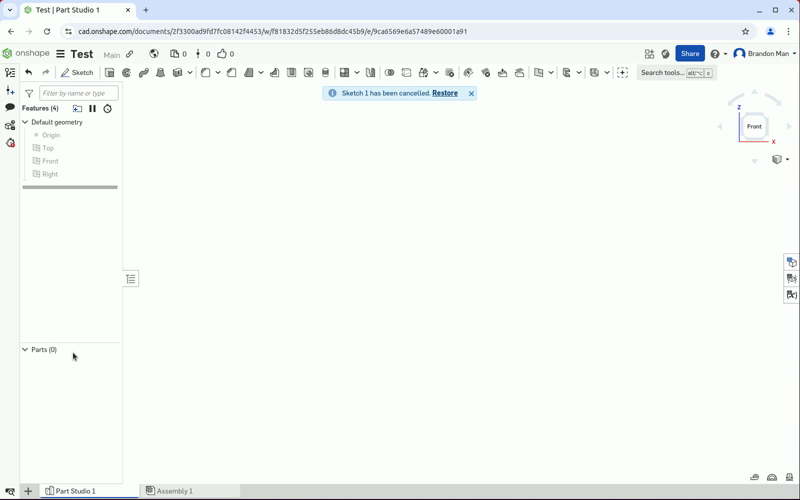
key(shift+s)
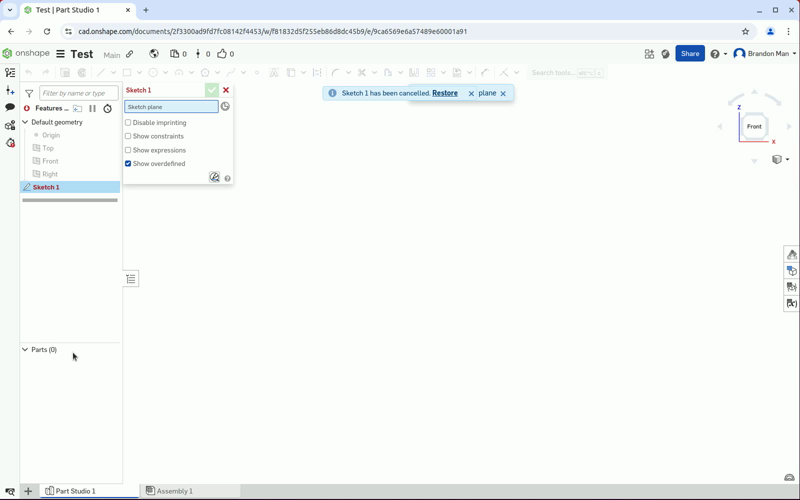
mouse_move(73, 163)
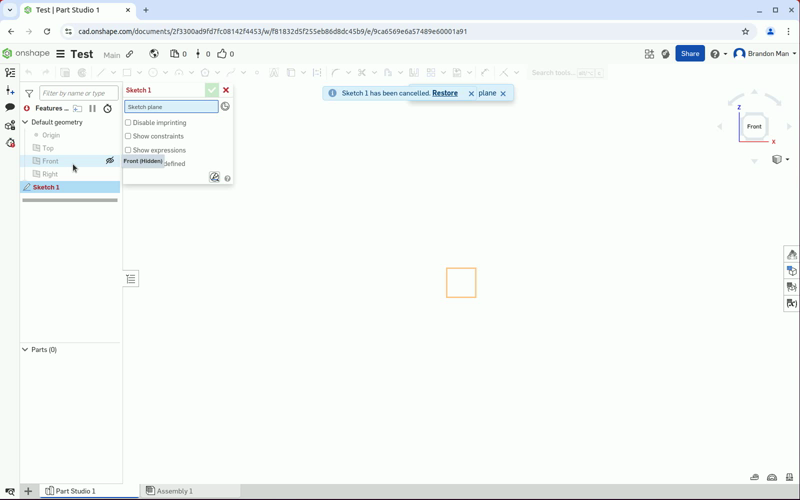
click(73, 163)
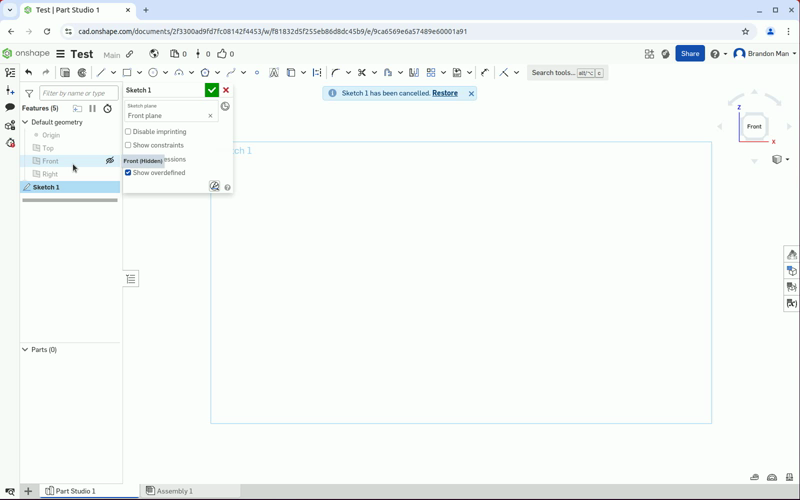
mouse_move(73, 352)
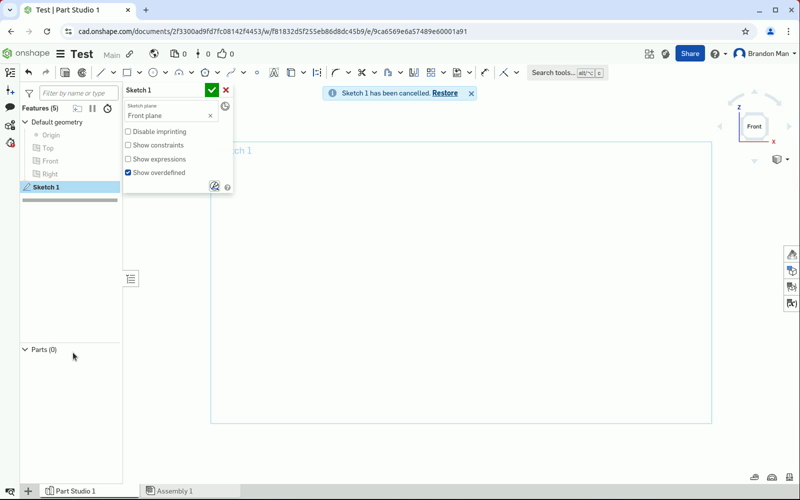
key(y)
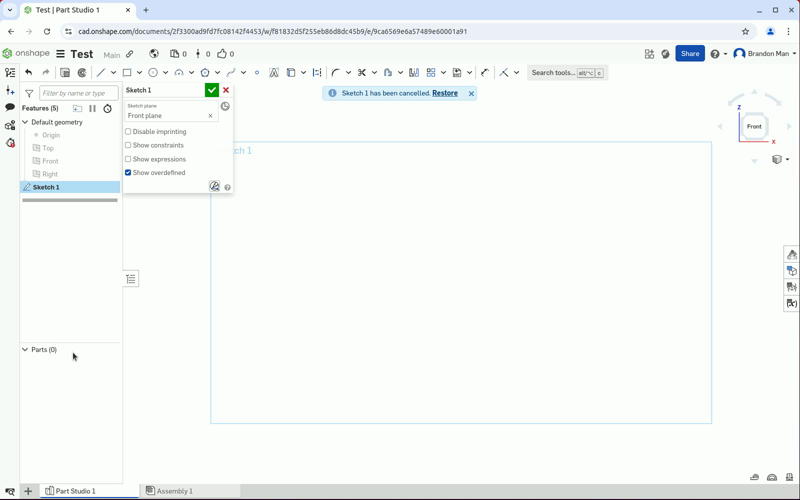
key(l)
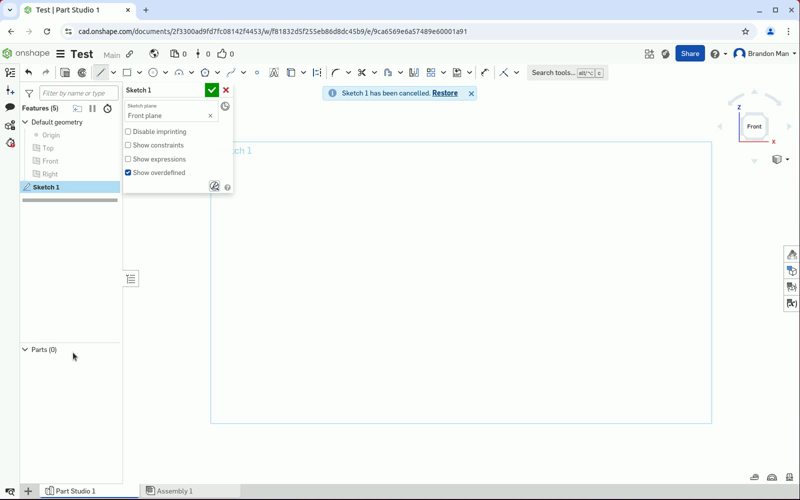
key_down(shift)
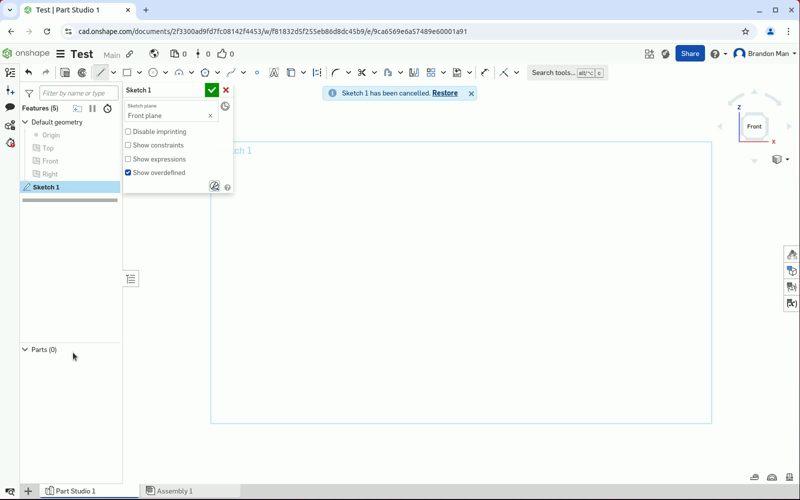
mouse_move(348, 339)
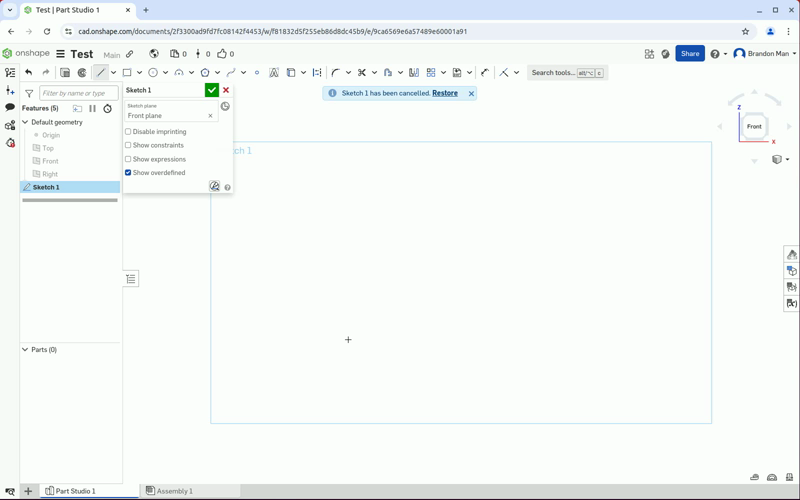
click(348, 339)
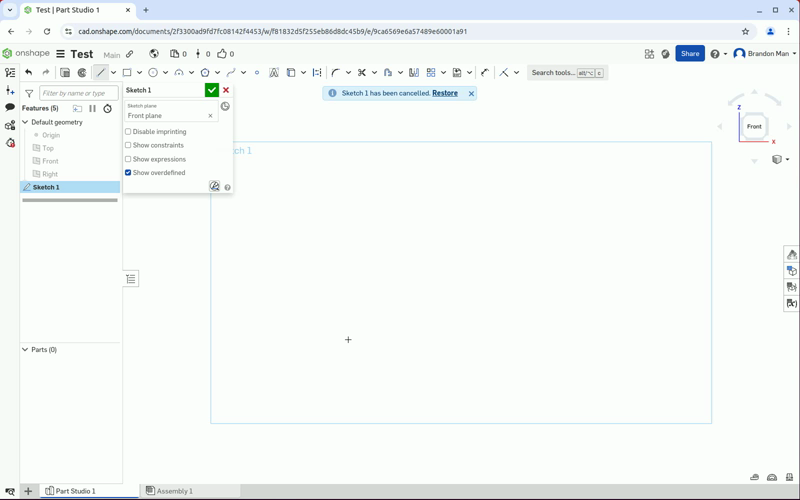
key_up(shift)
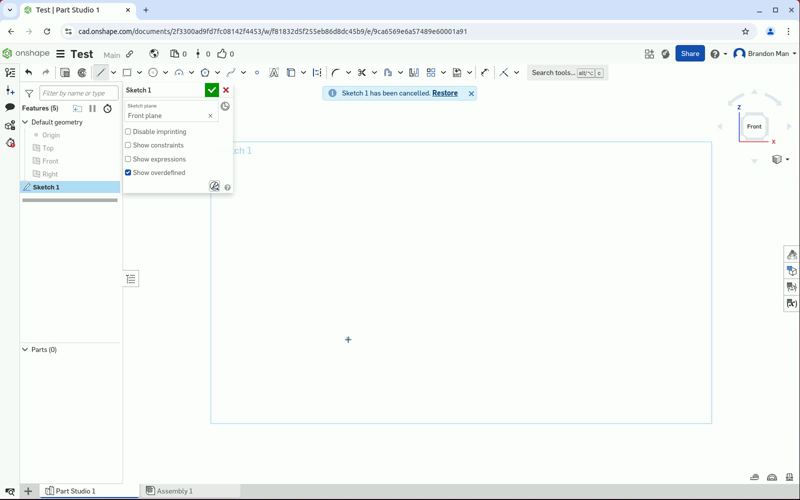
key_down(shift)
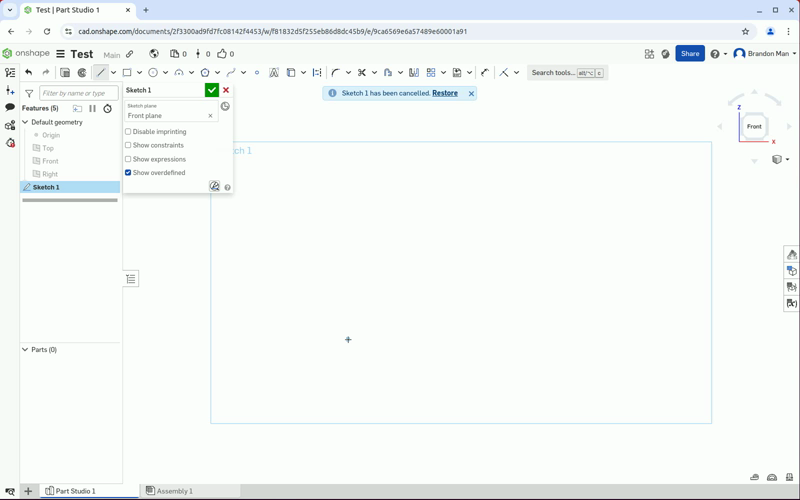
mouse_move(572, 339)
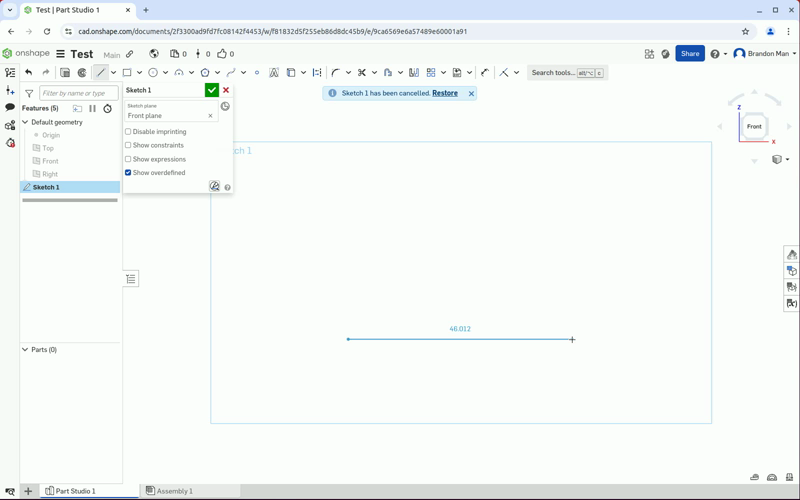
click(572, 339)
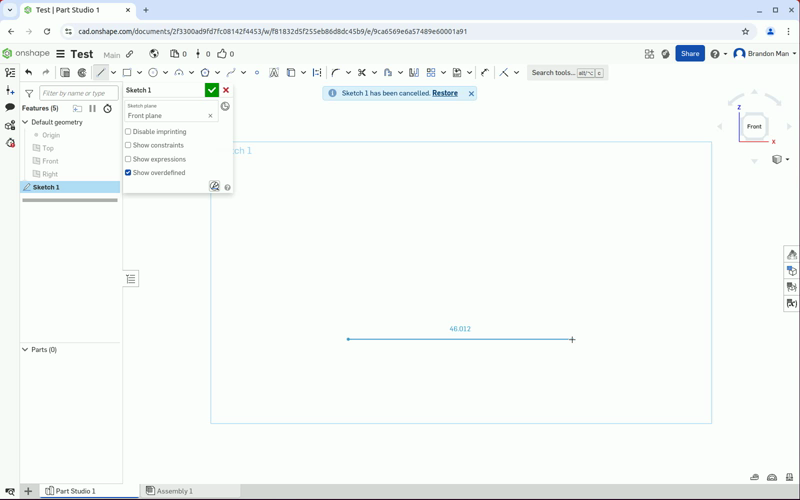
key_up(shift)
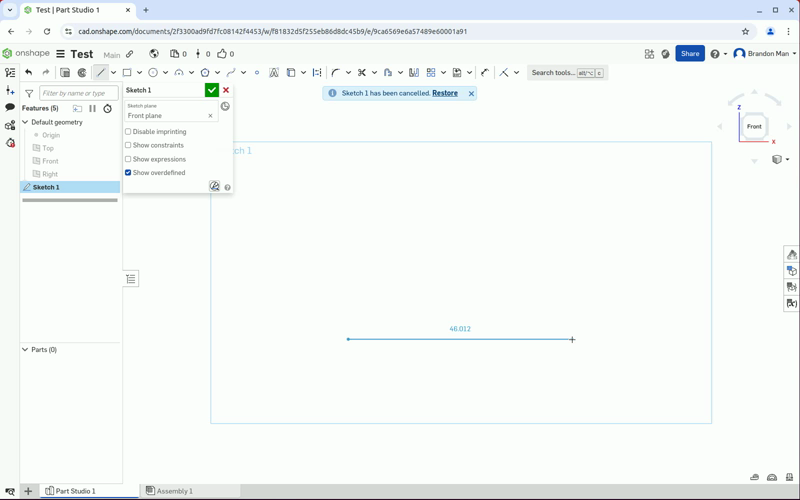
key_down(shift)
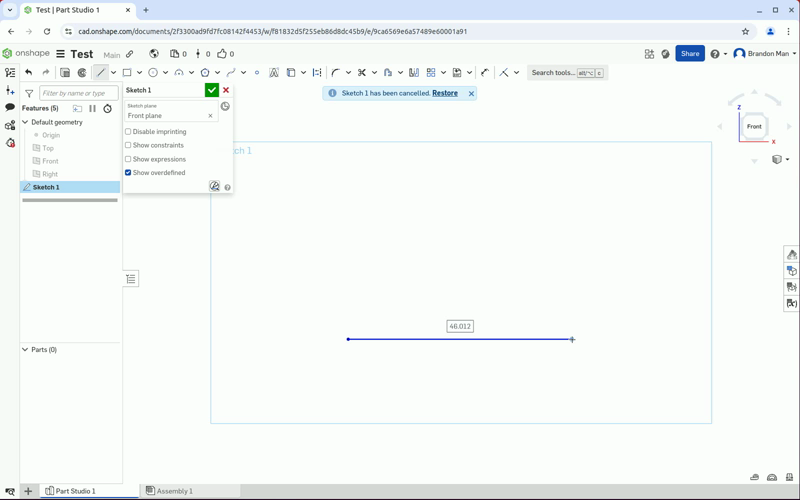
mouse_move(572, 226)
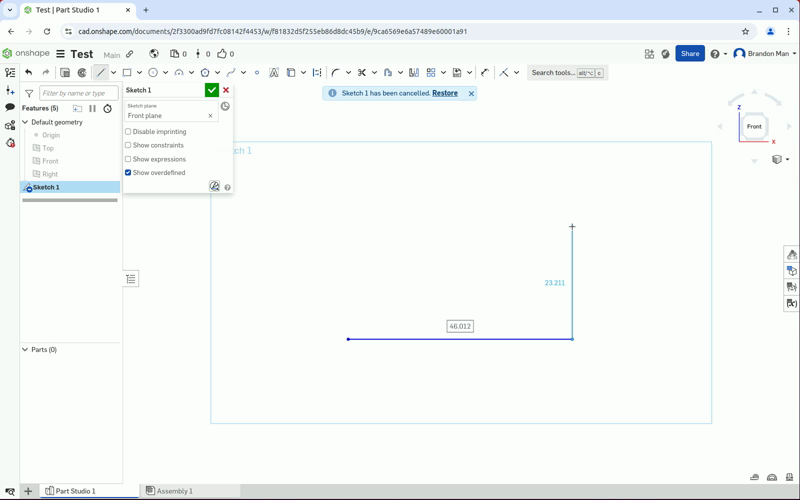
click(572, 226)
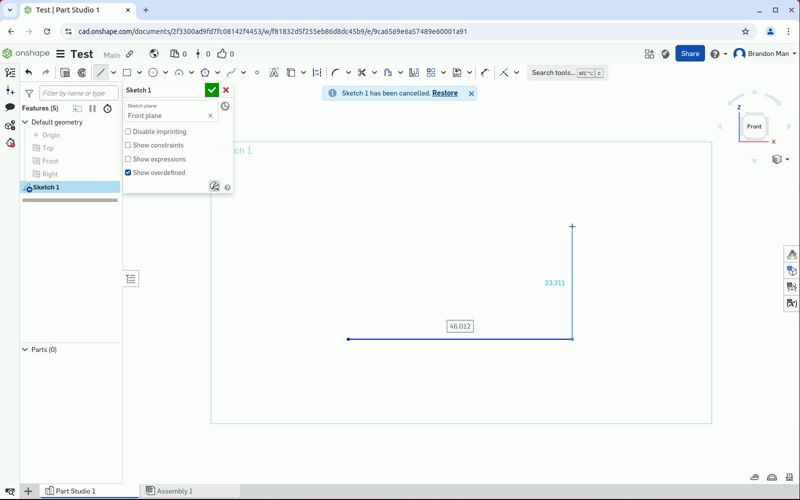
key_up(shift)
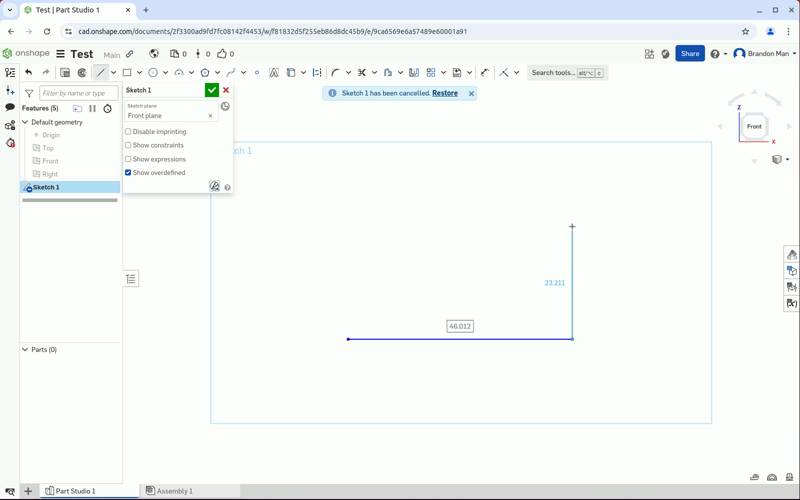
key_down(shift)
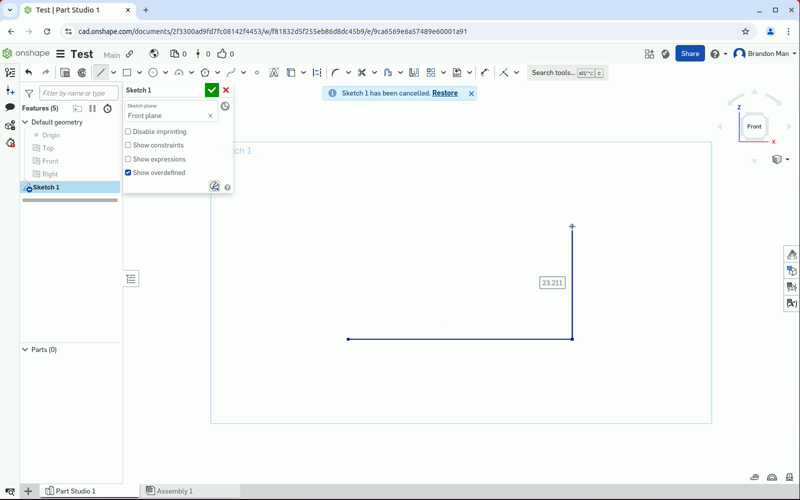
mouse_move(348, 226)
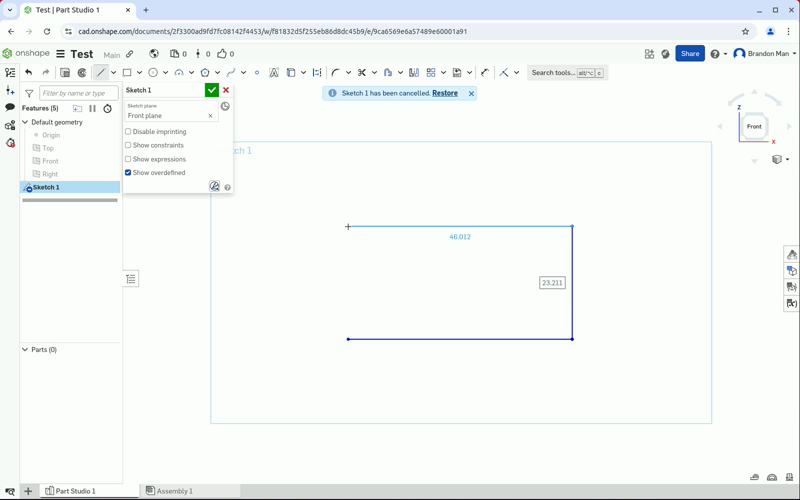
click(348, 226)
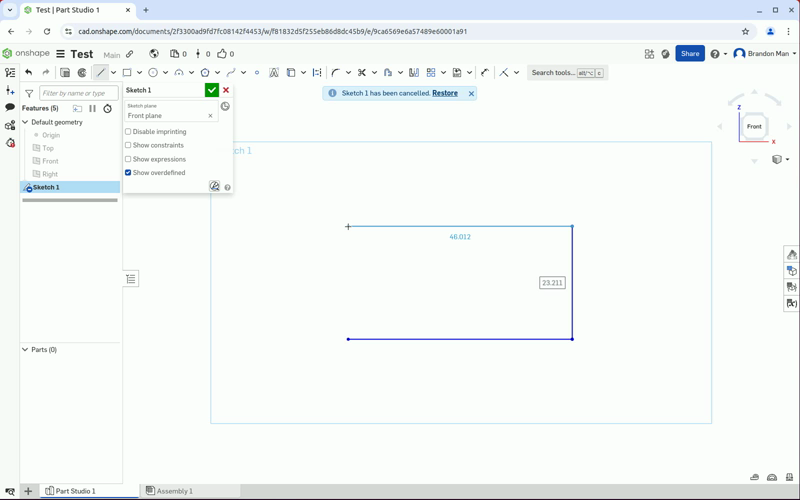
key_up(shift)
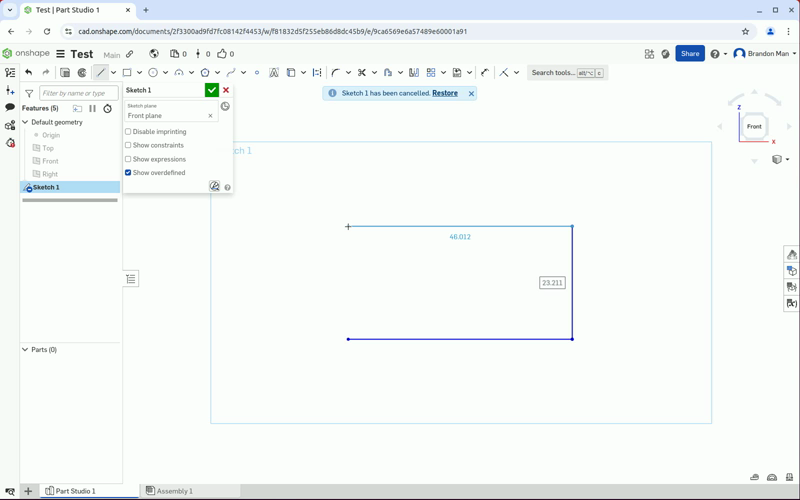
key_down(shift)
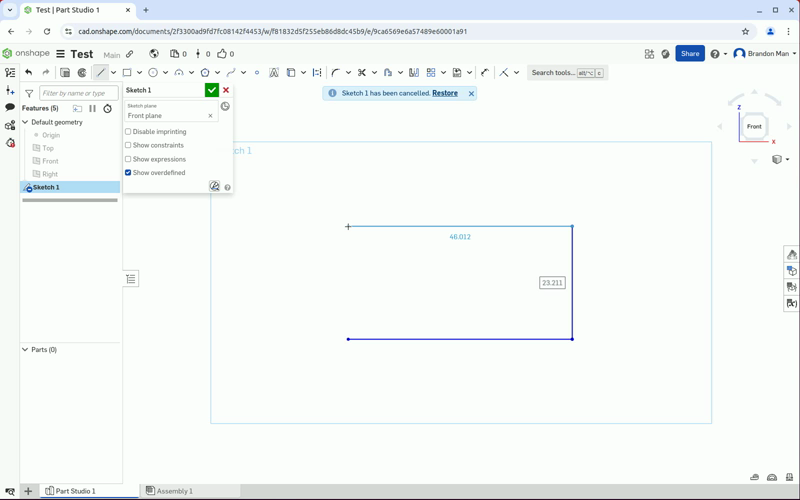
mouse_move(348, 339)
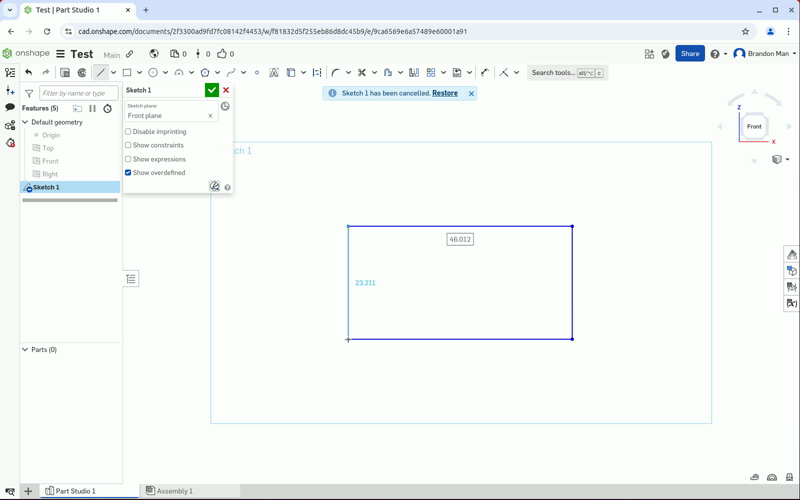
key_up(shift)
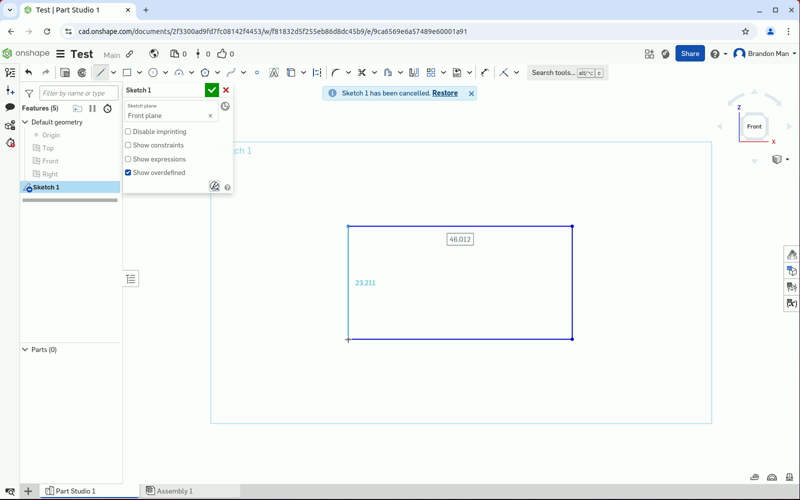
click(348, 339)
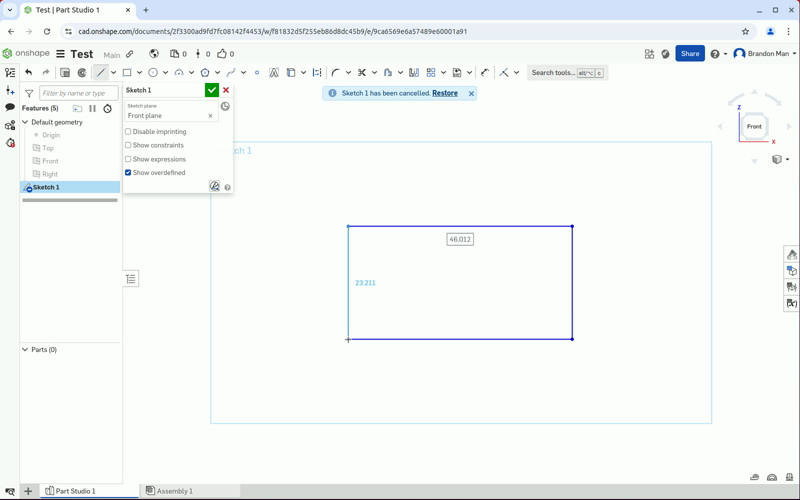
key(esc)
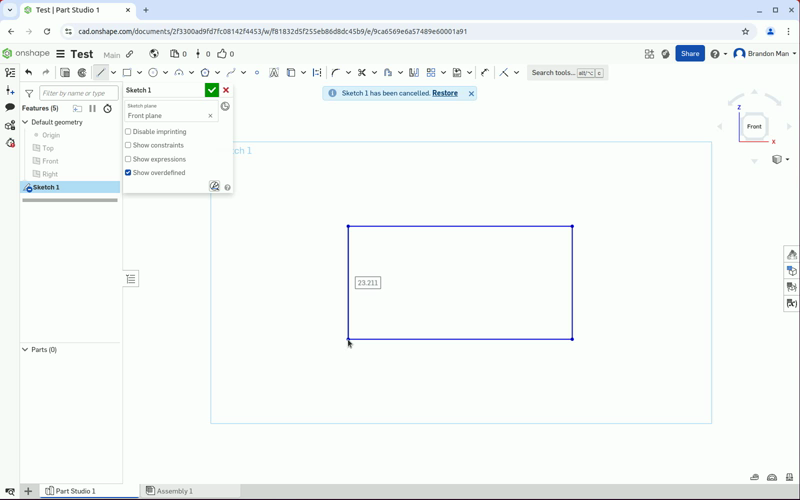
mouse_move(407, 304)
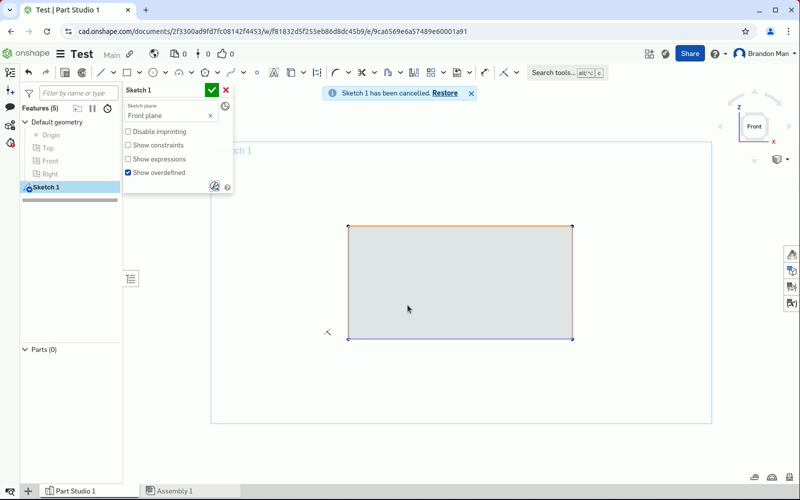
click(407, 304)
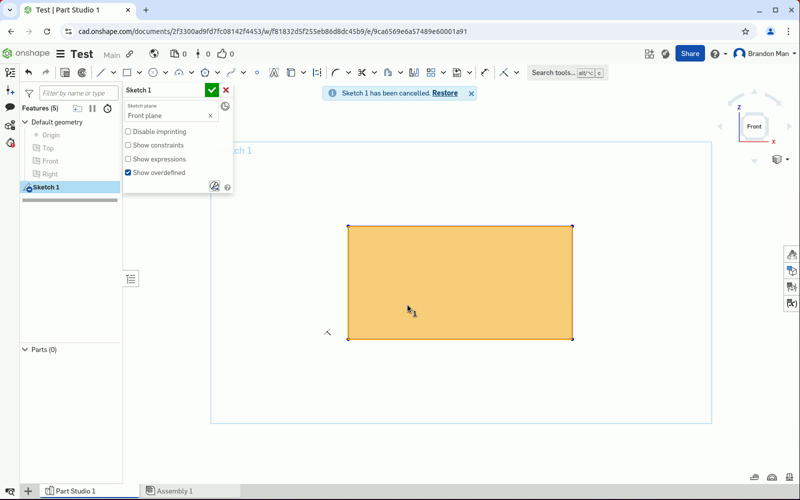
mouse_move(73, 352)
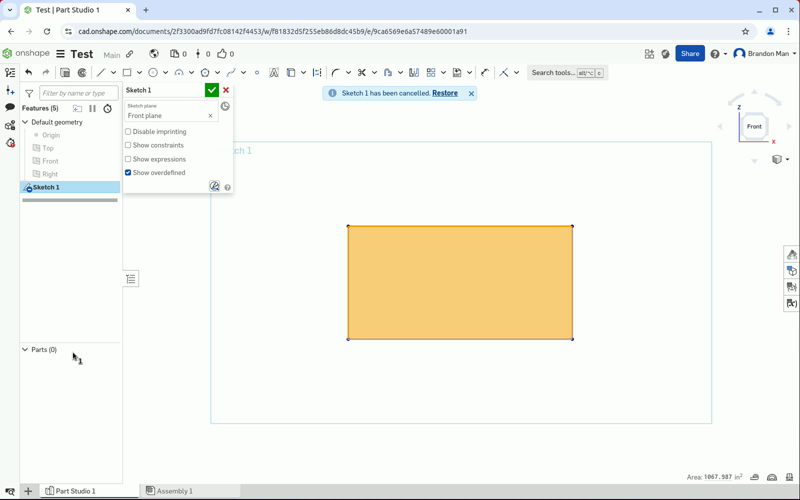
key(shift+y)
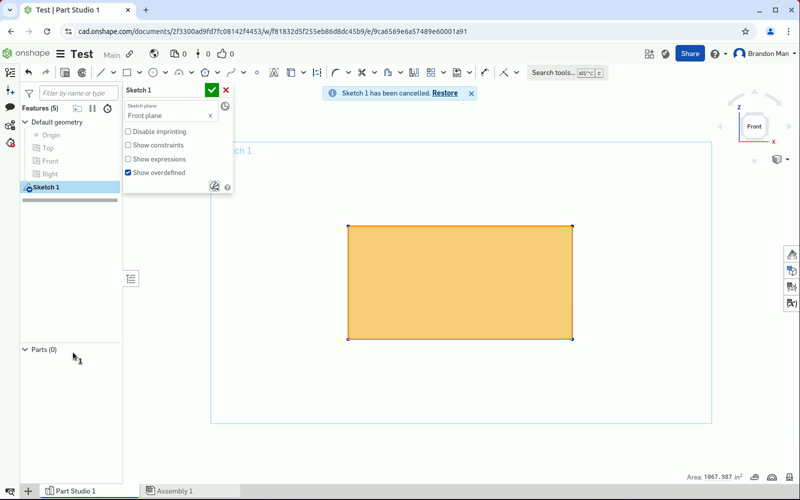
key(shift+e)
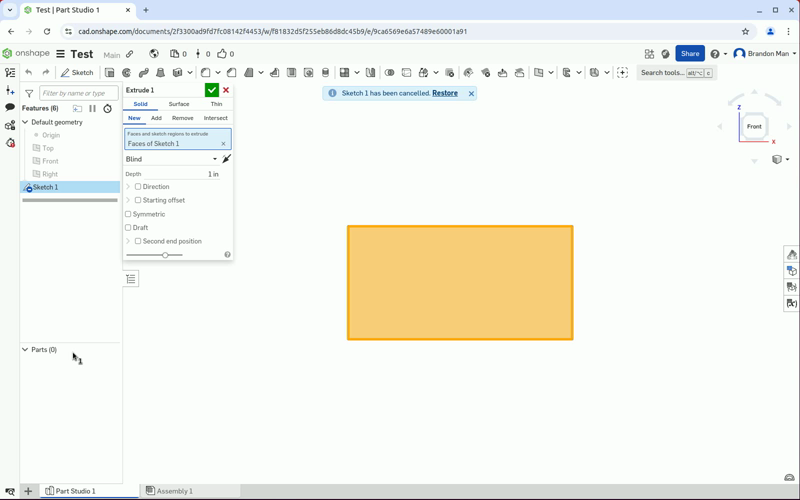
mouse_move(143, 106)
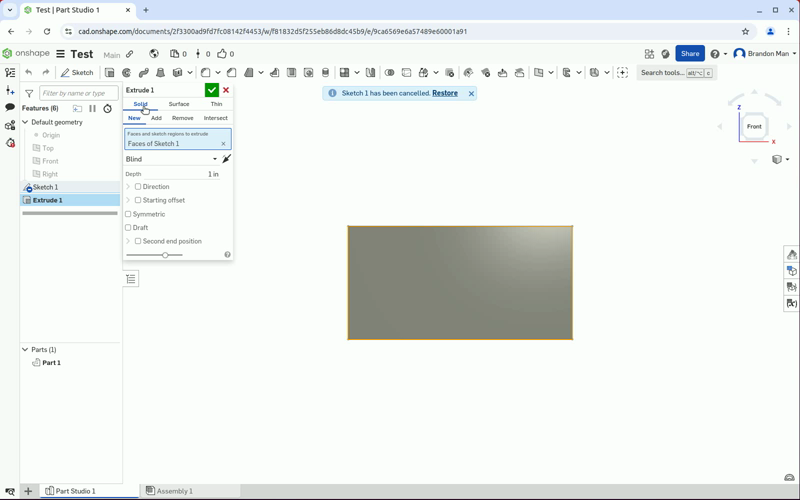
click(143, 106)
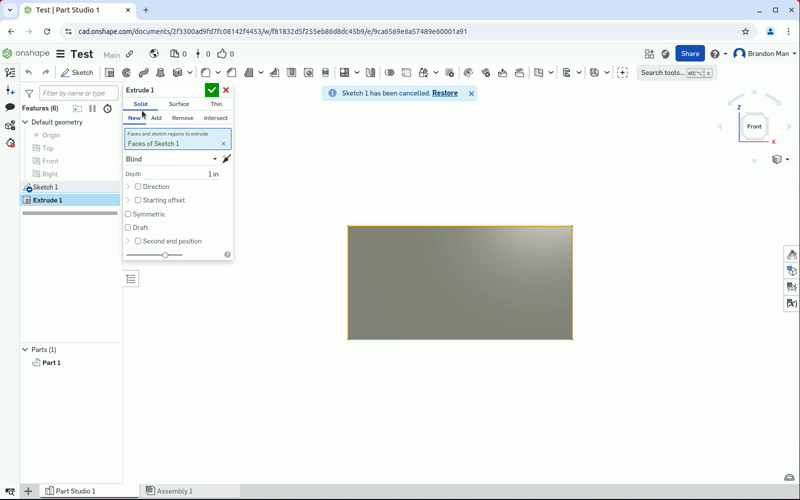
mouse_move(137, 120)
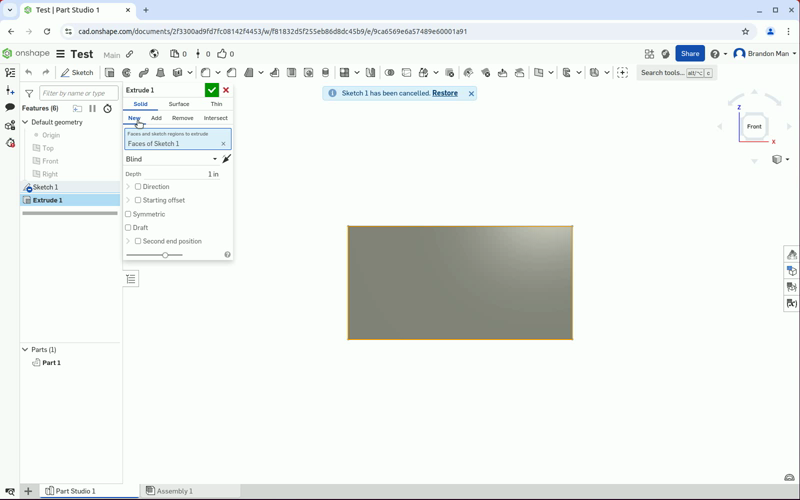
click(137, 120)
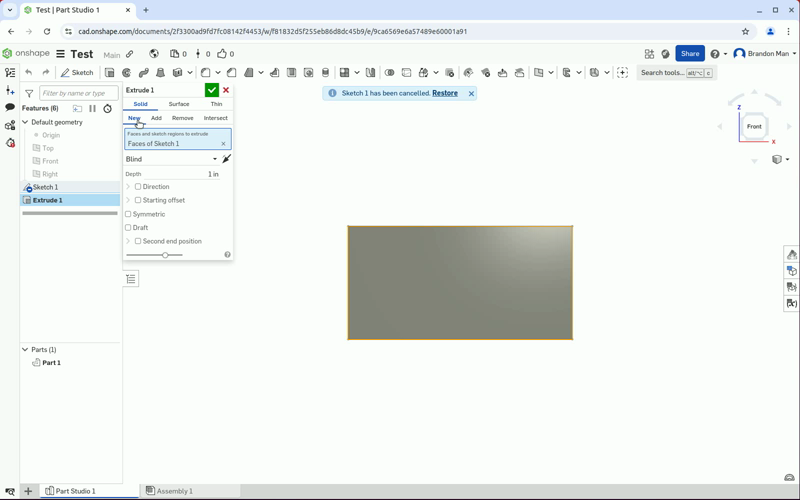
key(tab, 4)
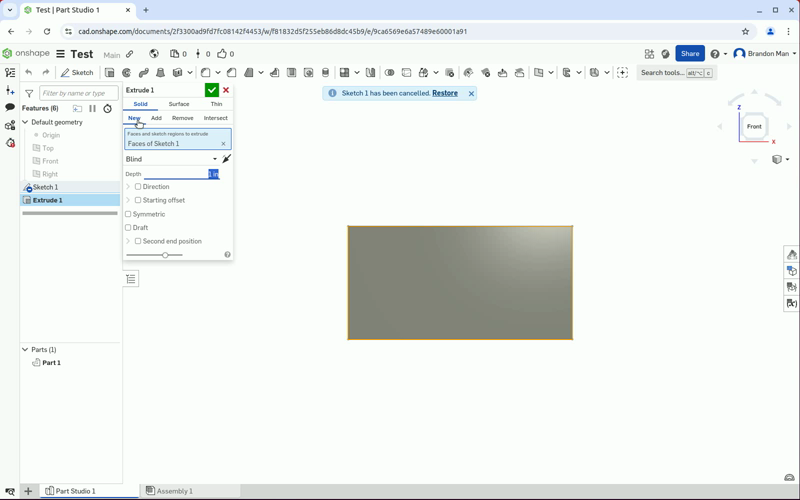
text(4.574)
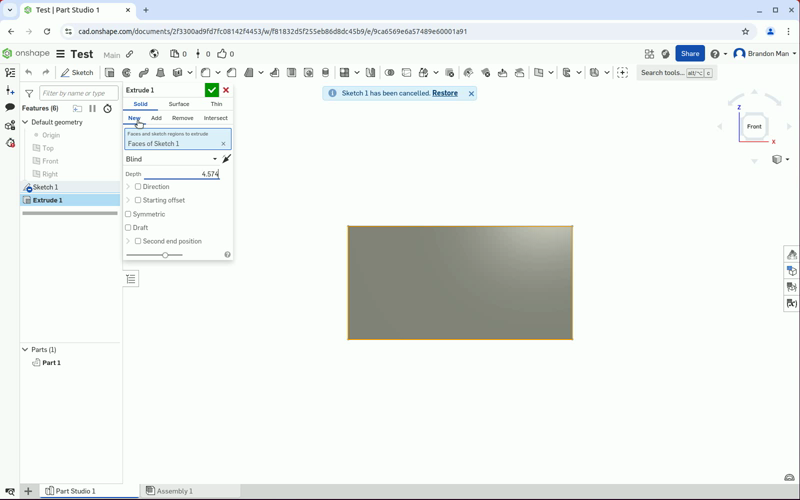
key(enter)
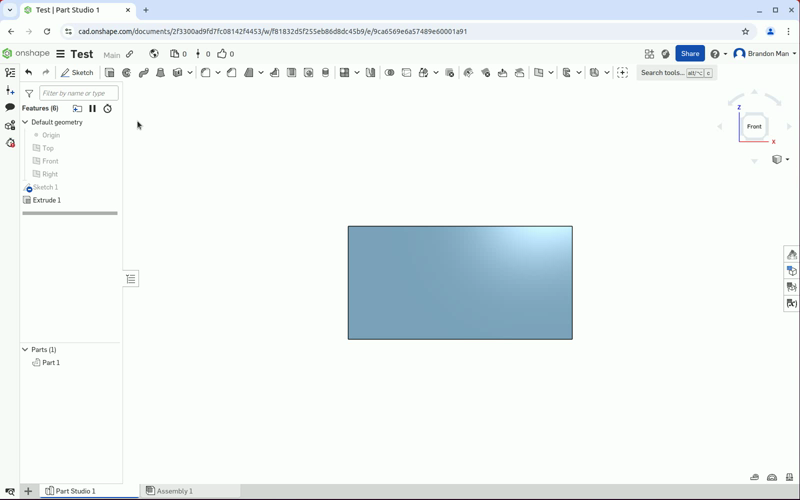
key(shift+h)
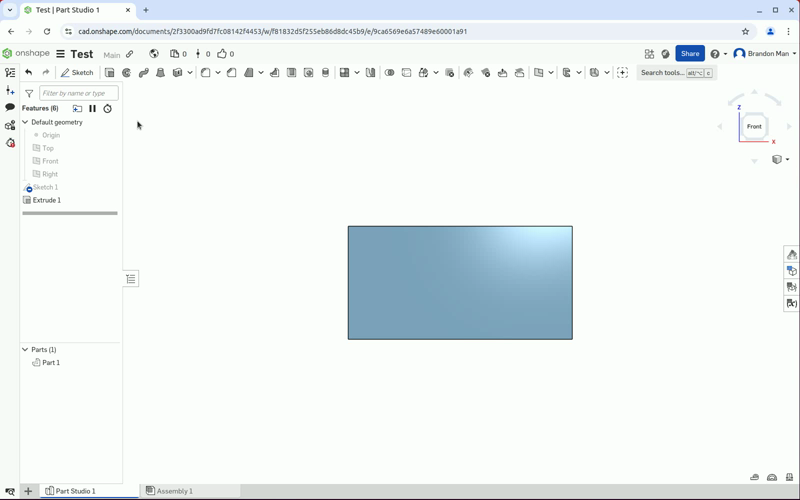
key(shift+h)
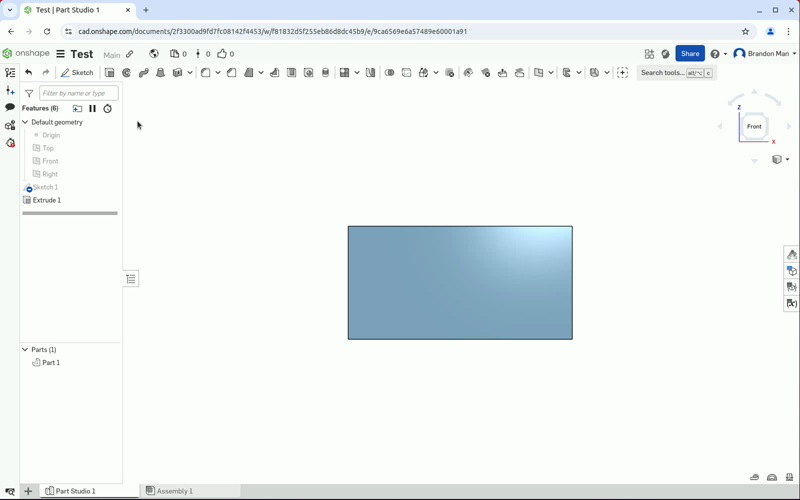
mouse_move(73, 189)
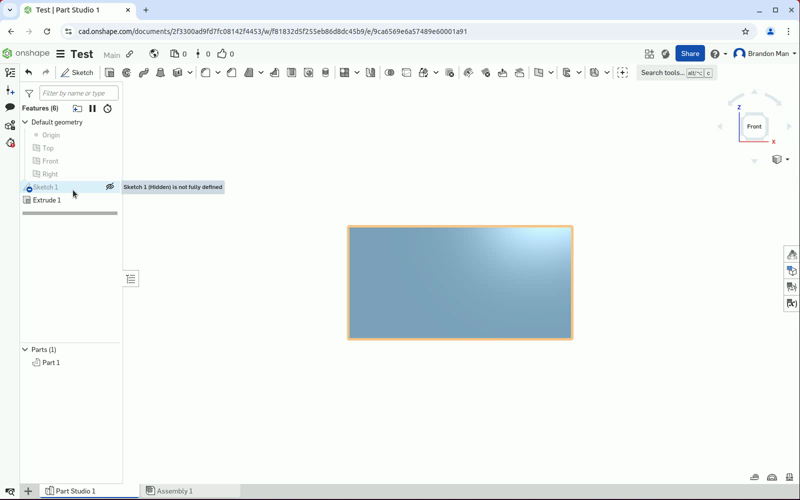
click(73, 189)
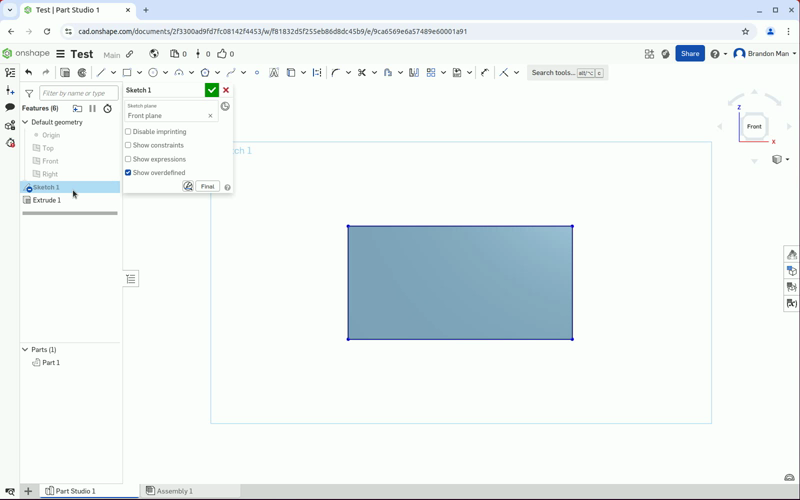
mouse_move(229, 92)
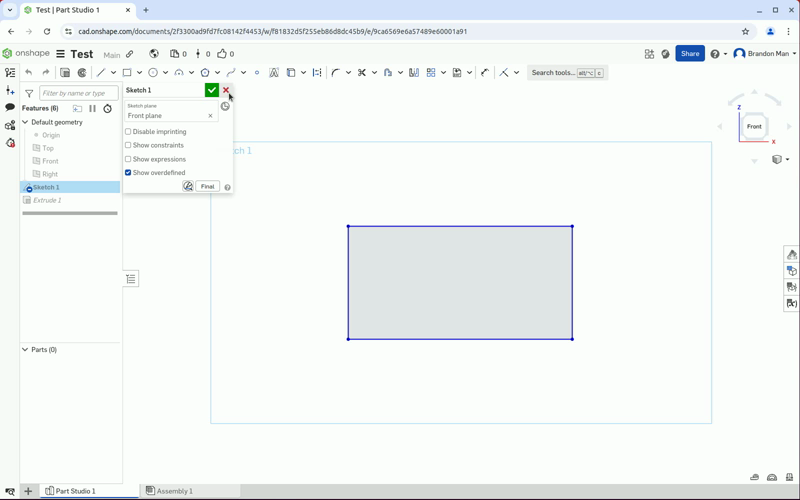
click(229, 92)
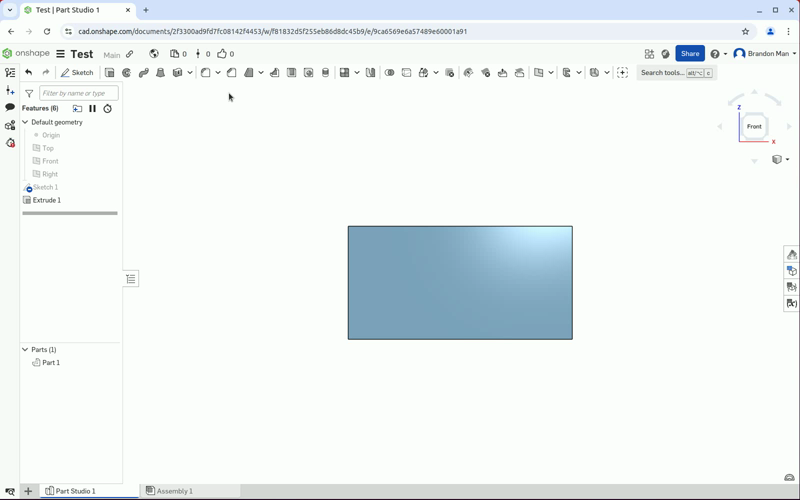
mouse_move(541, 75)
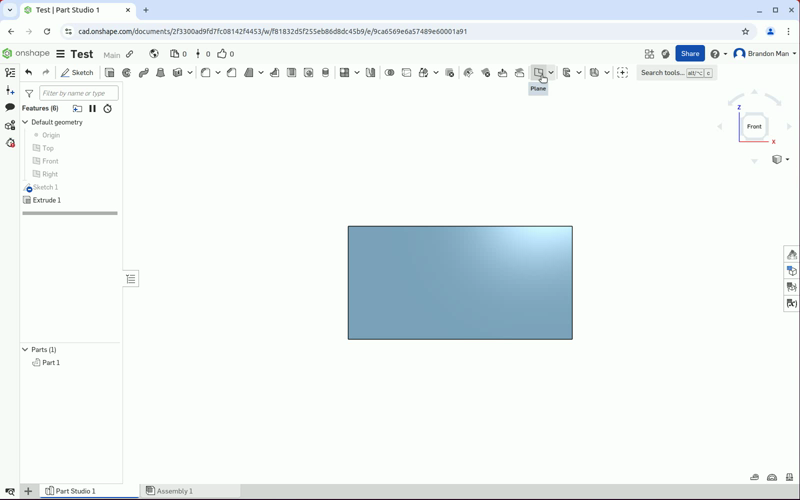
click(541, 75)
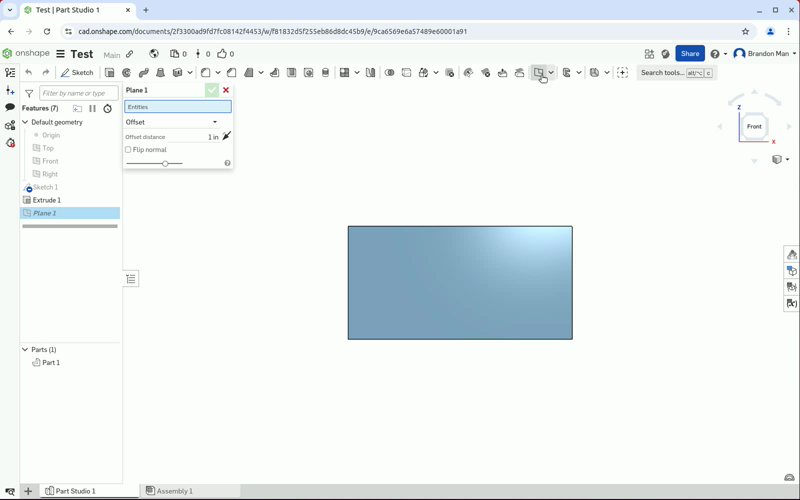
mouse_move(73, 163)
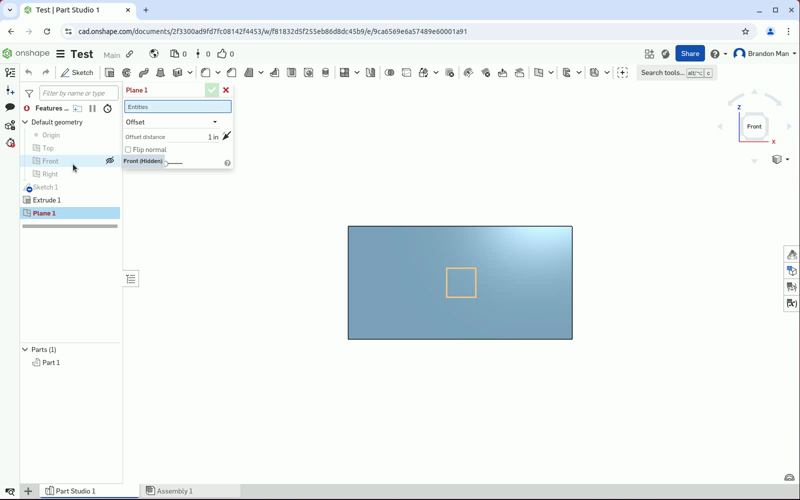
click(73, 163)
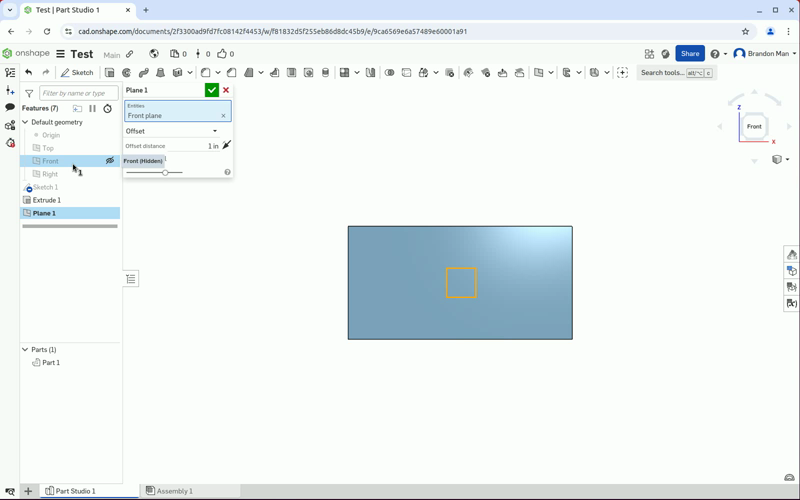
key(tab, 2)
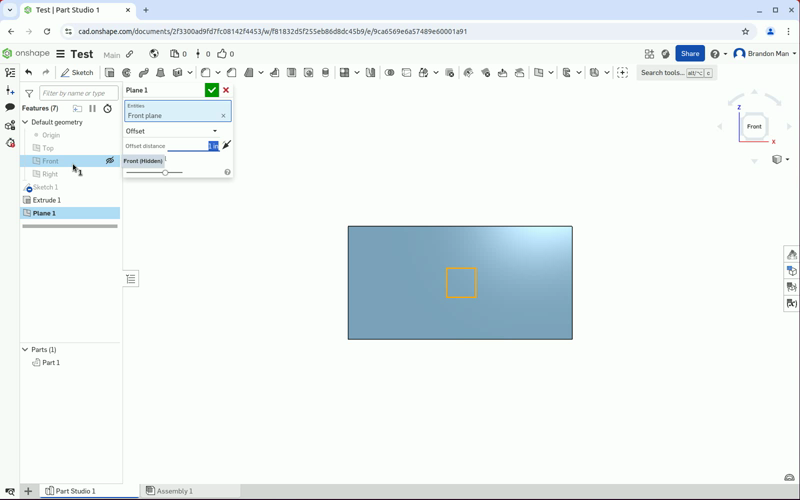
text(4.56)
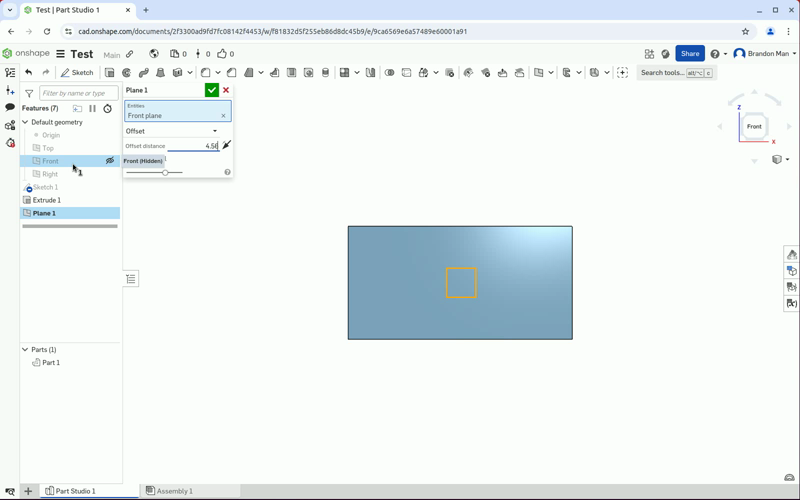
key(enter, 2)
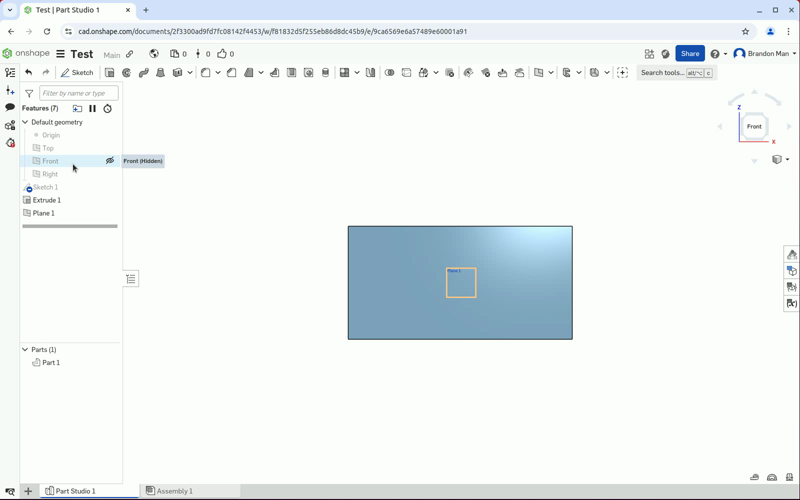
key(shift+s)
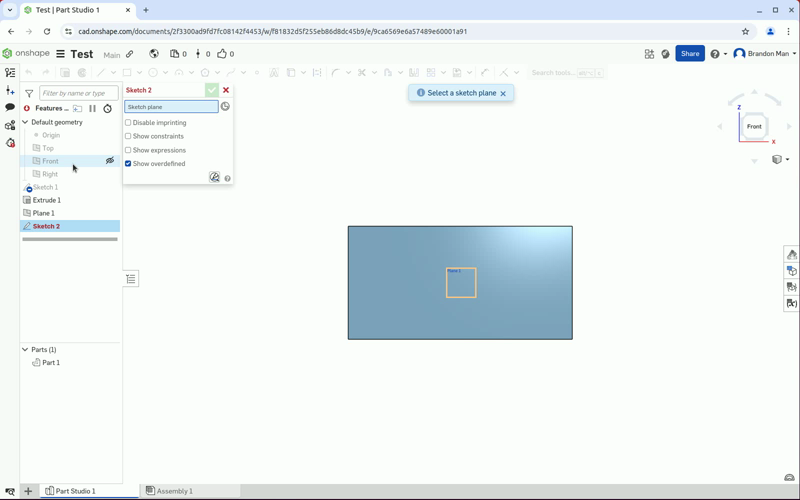
mouse_move(73, 215)
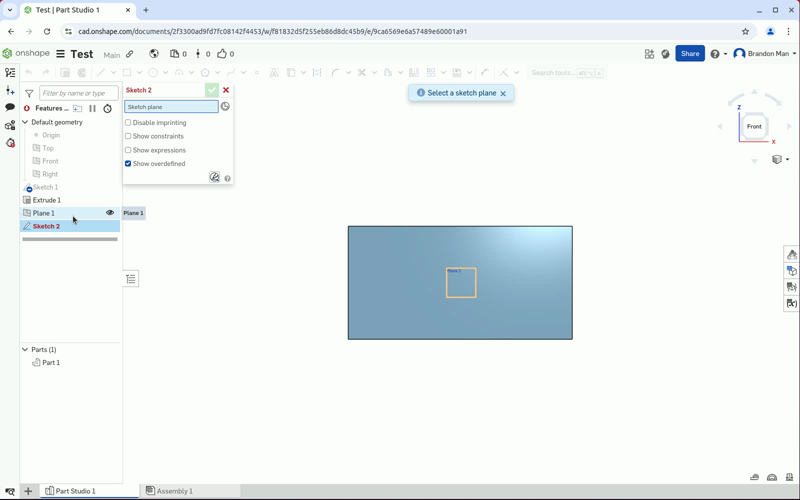
click(73, 215)
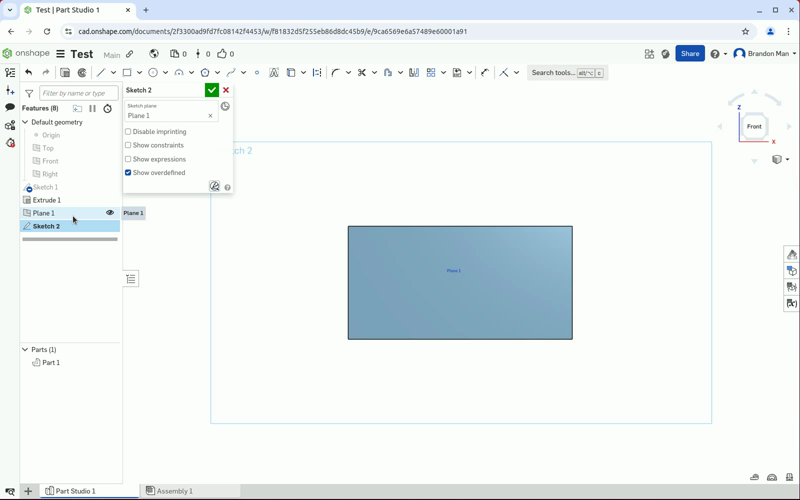
mouse_move(73, 352)
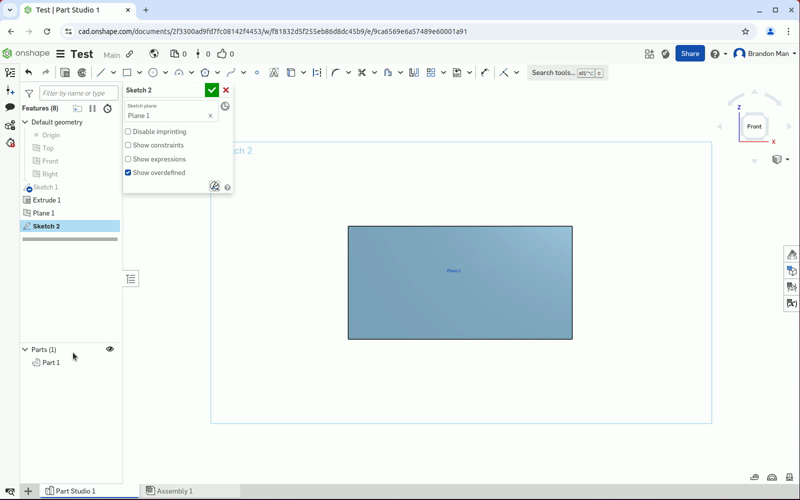
key(y)
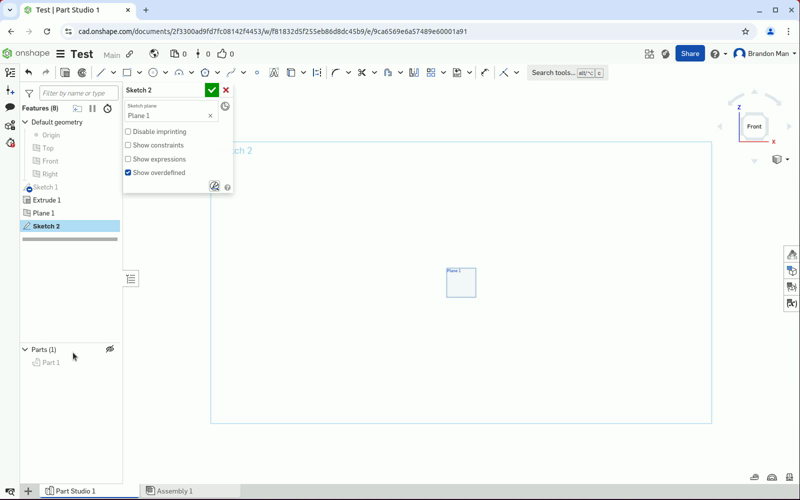
key(c)
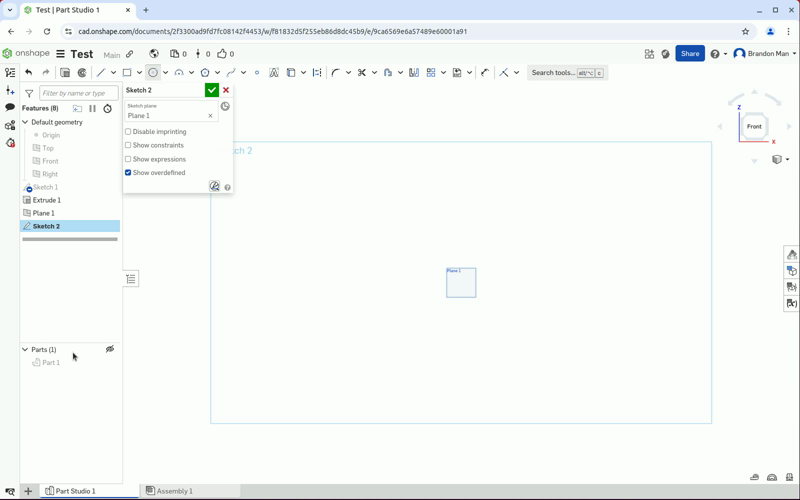
key_down(shift)
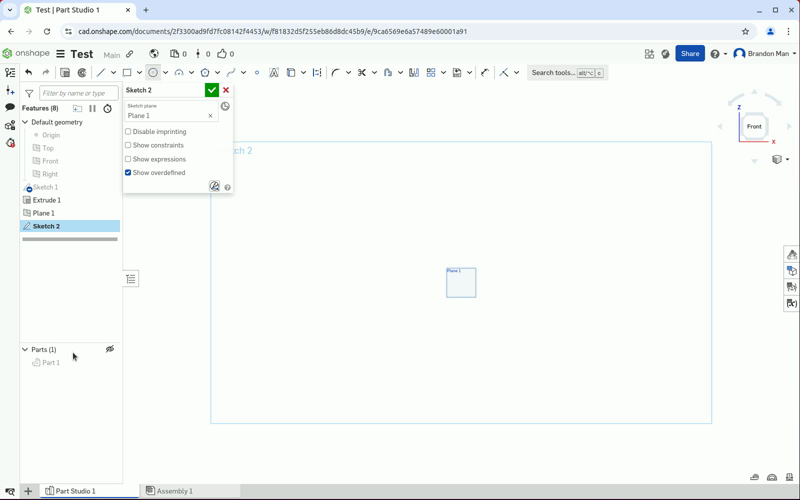
mouse_move(404, 271)
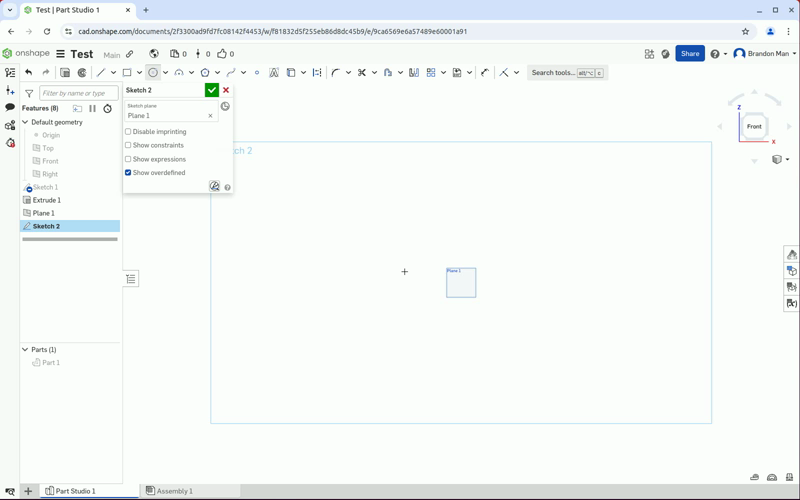
click(404, 271)
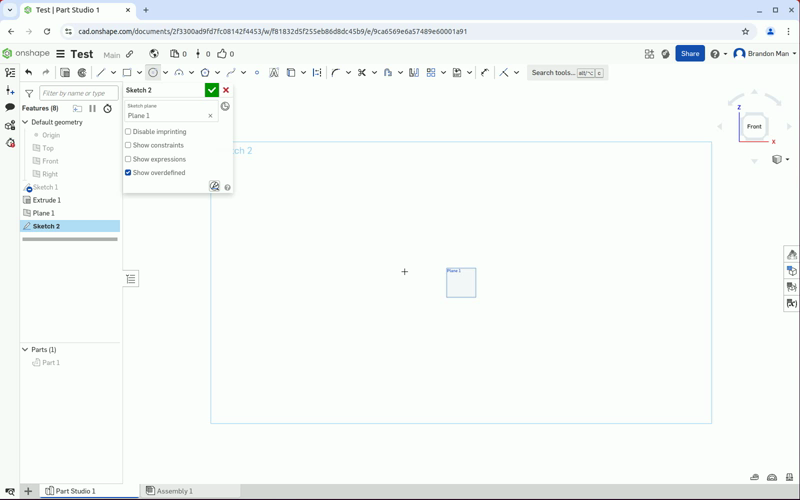
key_up(shift)
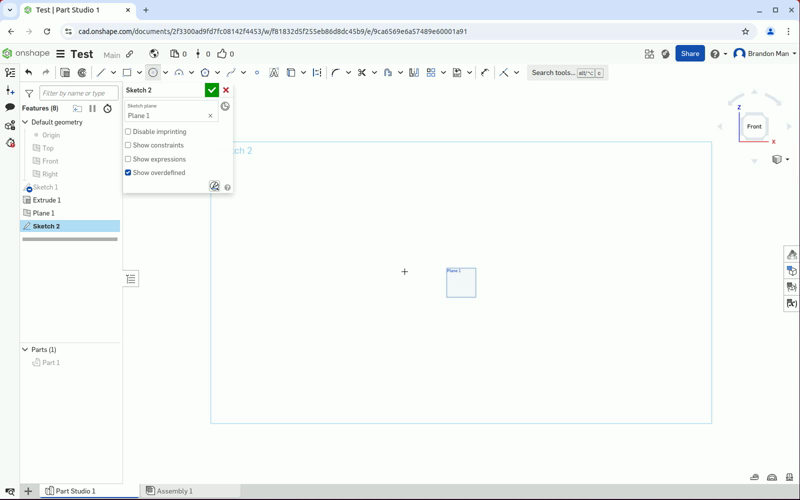
mouse_move(416, 271)
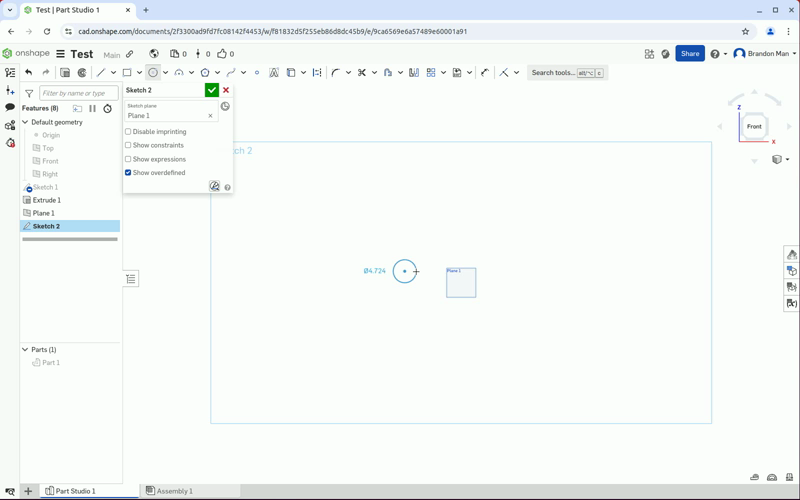
click(416, 271)
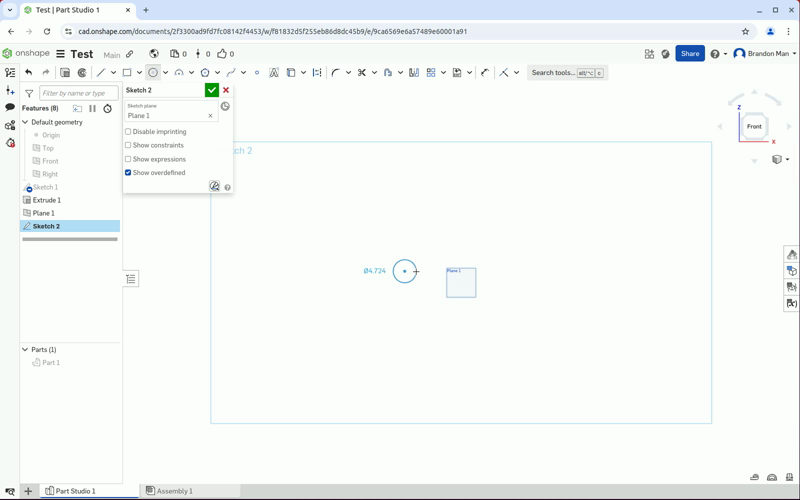
key(esc)
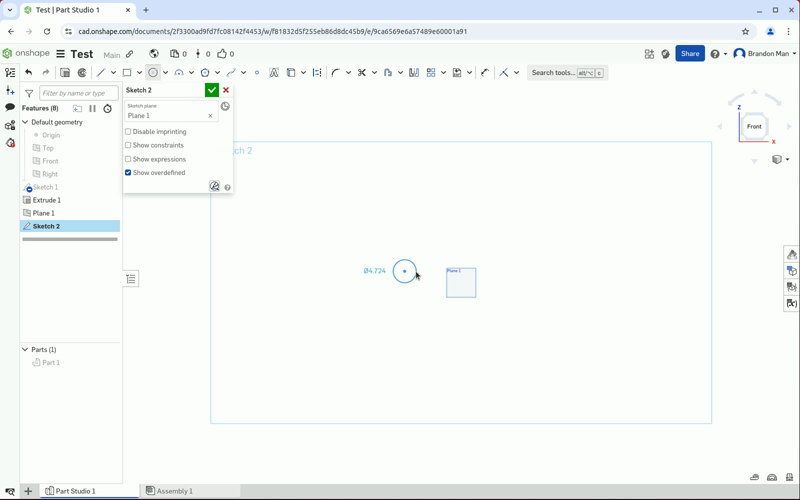
mouse_move(412, 270)
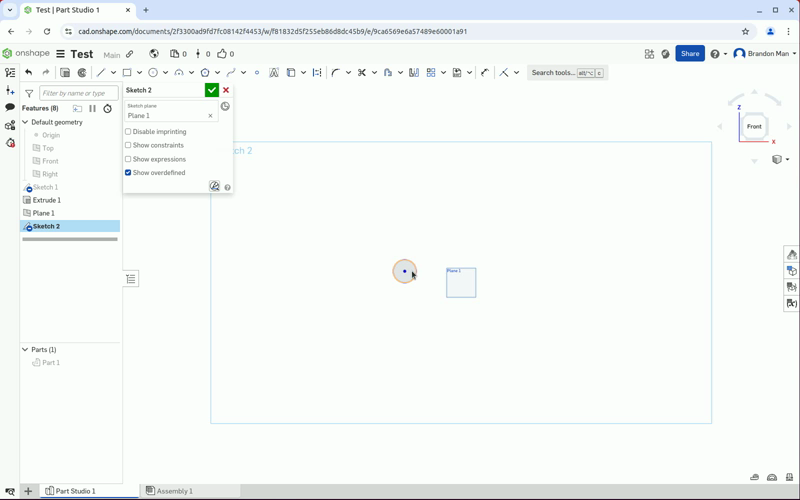
scroll(6)
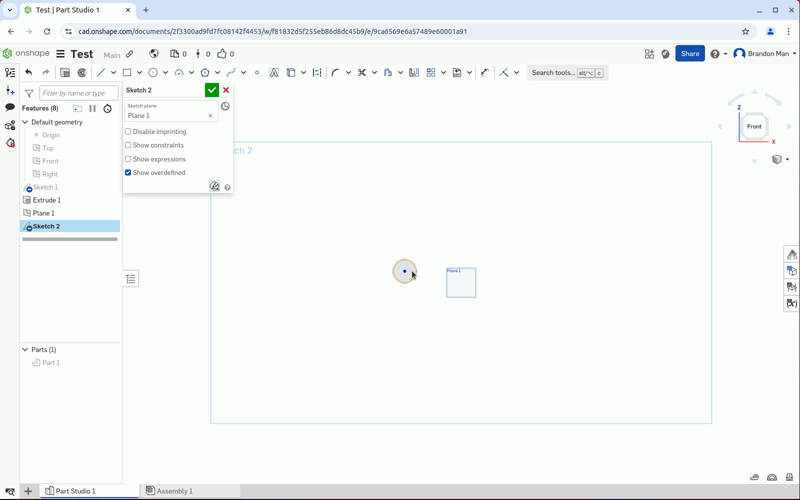
scroll(6)
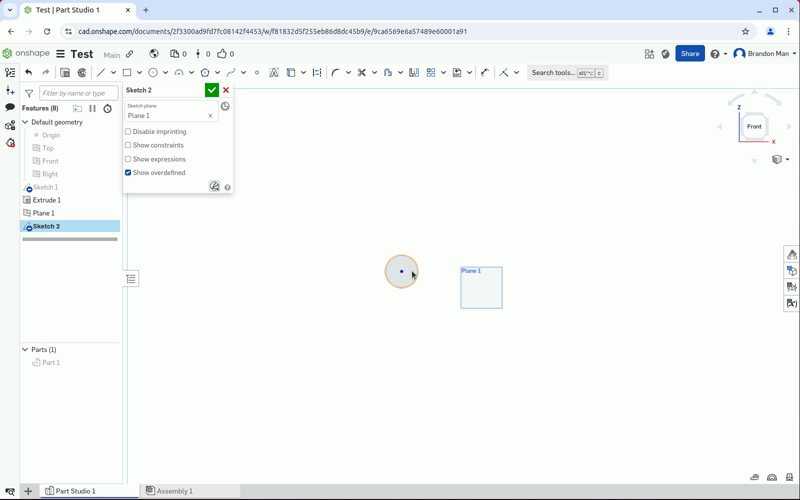
scroll(6)
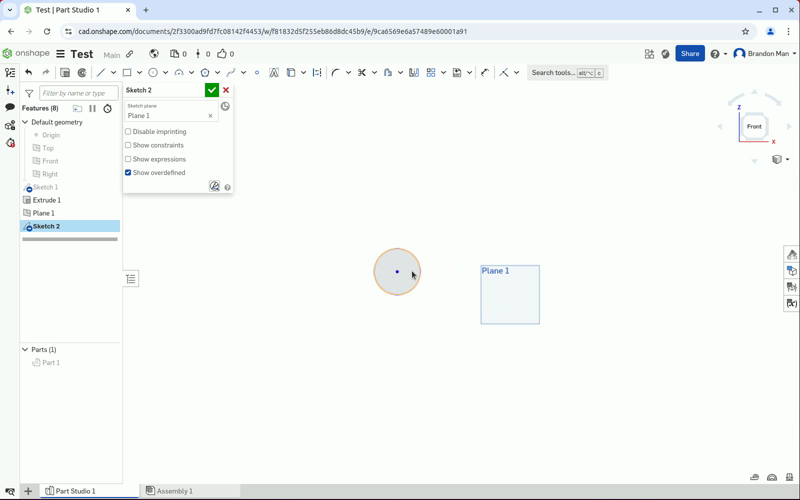
scroll(6)
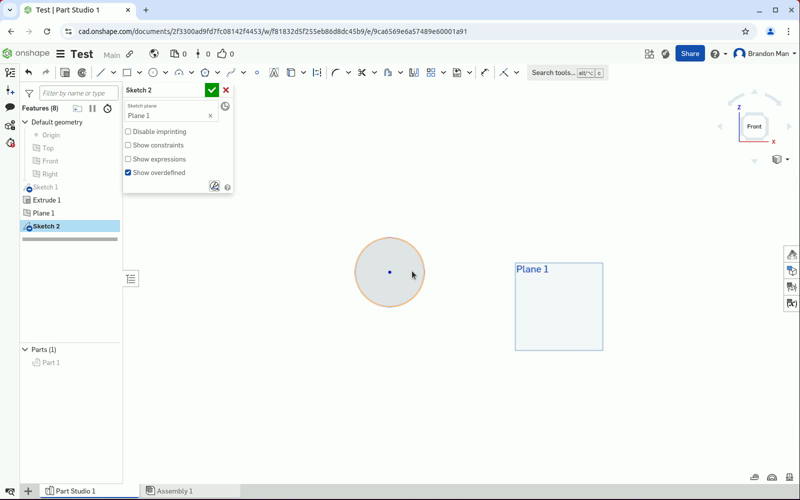
scroll(6)
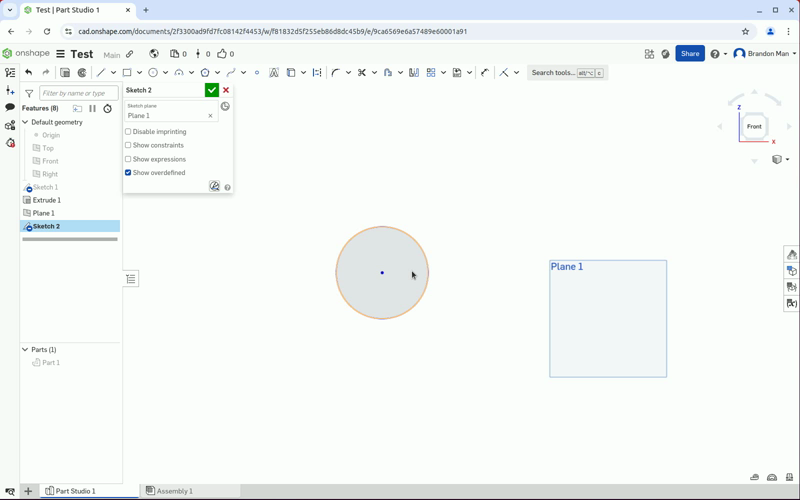
scroll(6)
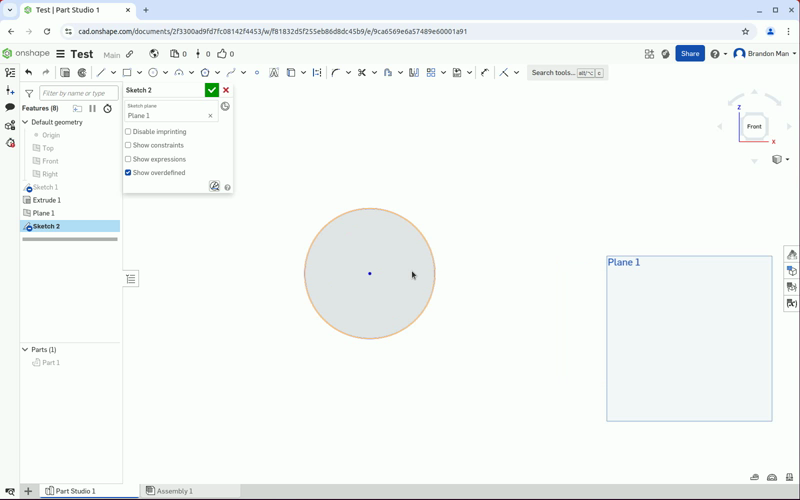
scroll(6)
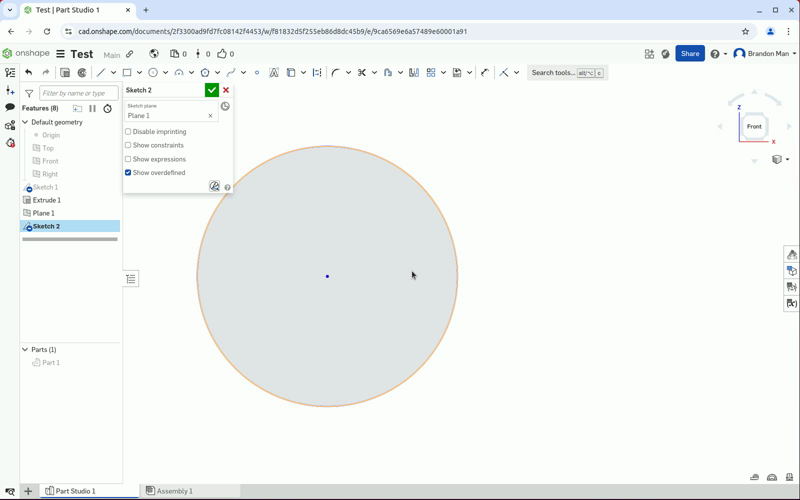
click(412, 270)
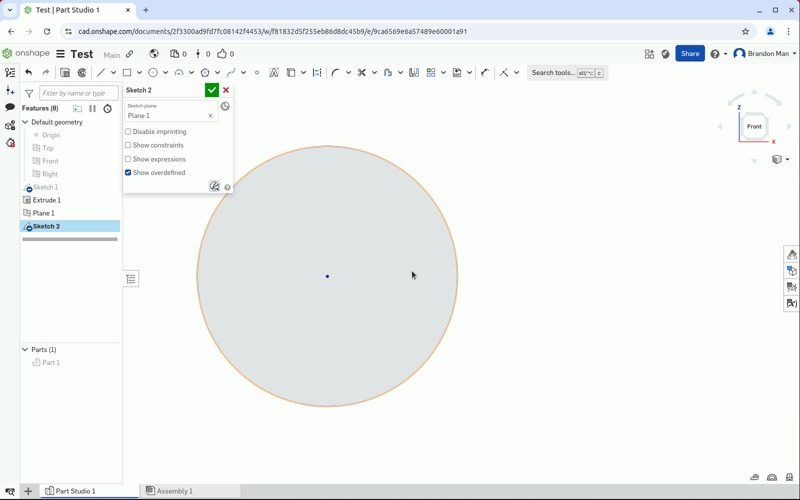
scroll(-6)
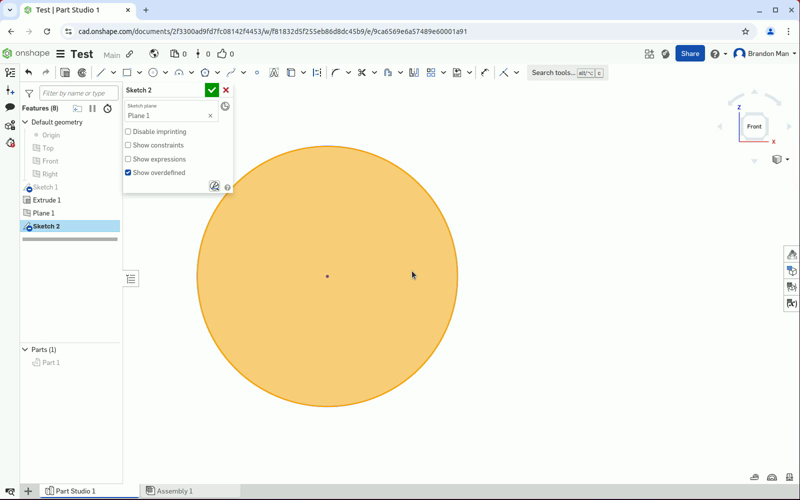
scroll(-6)
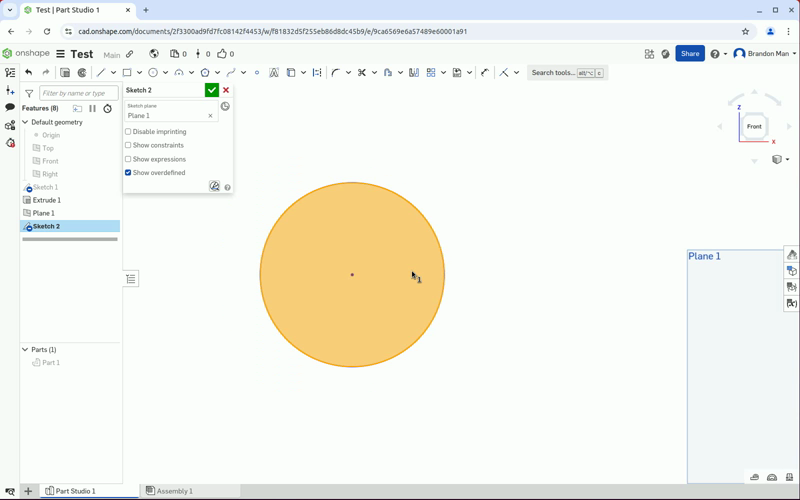
scroll(-6)
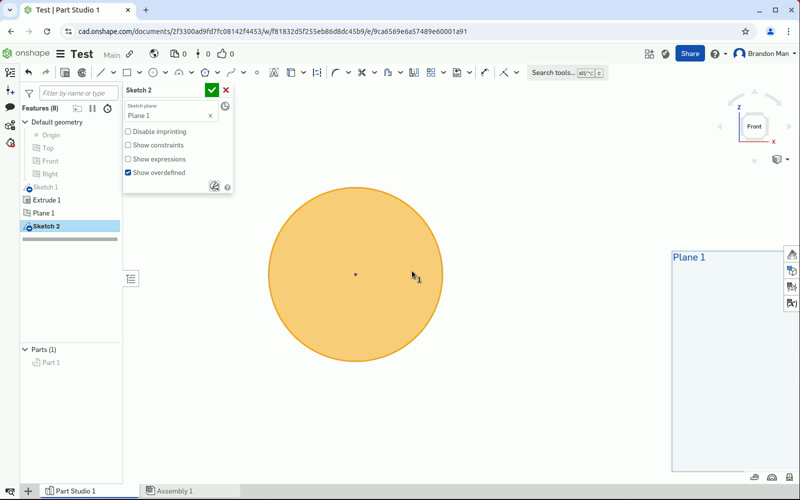
scroll(-6)
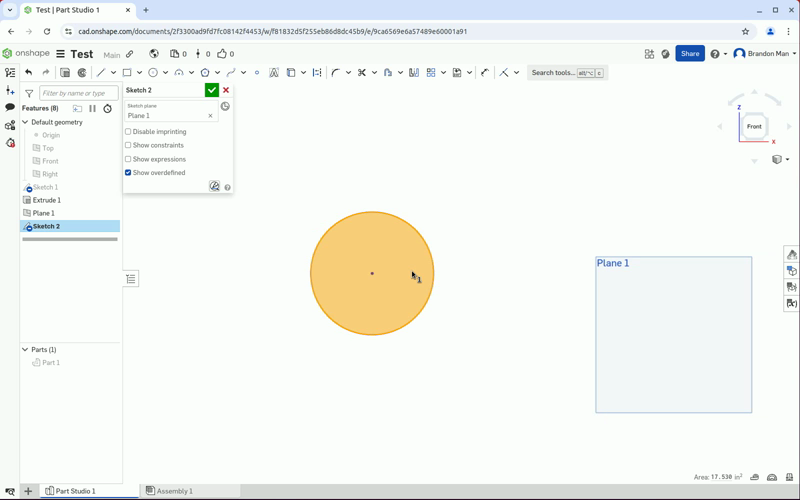
scroll(-6)
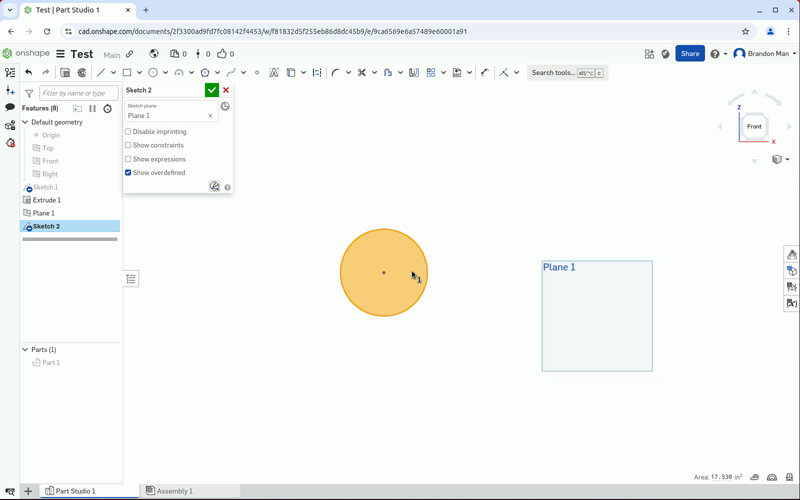
scroll(-6)
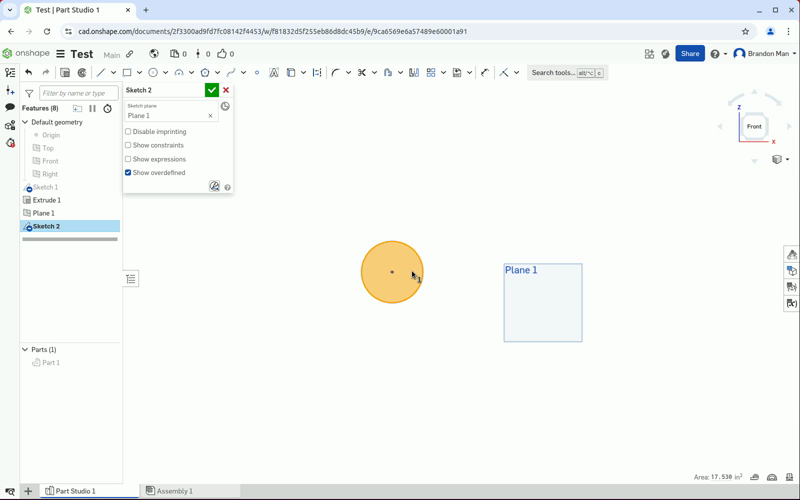
scroll(-6)
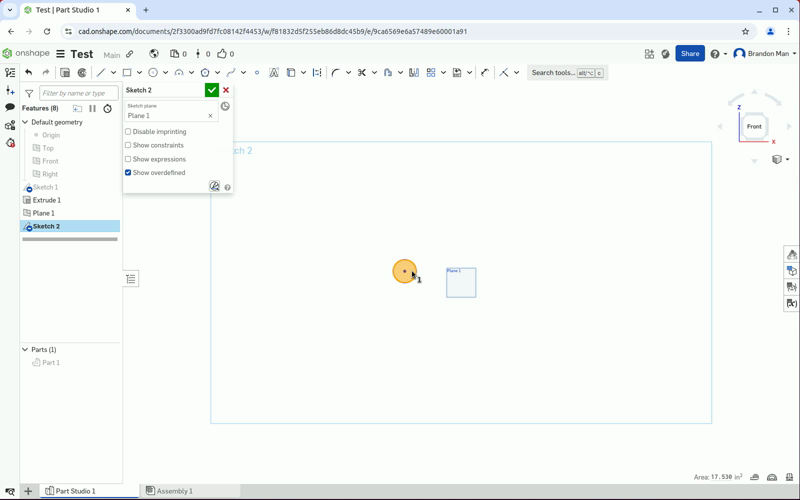
mouse_move(73, 352)
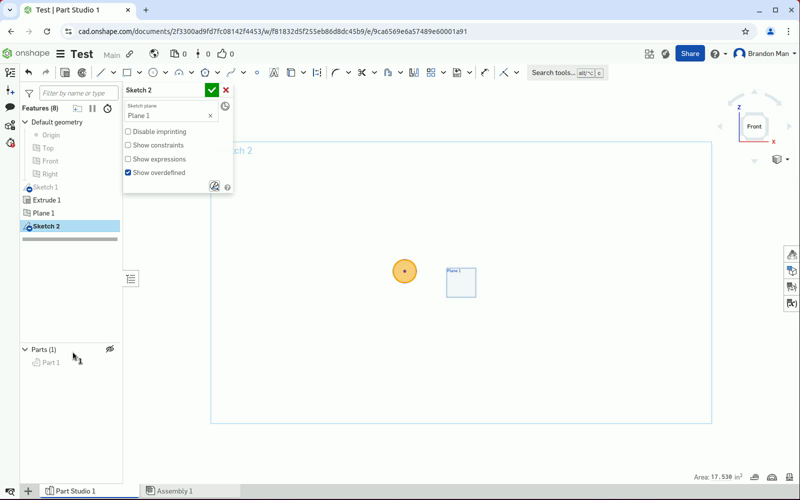
key(shift+y)
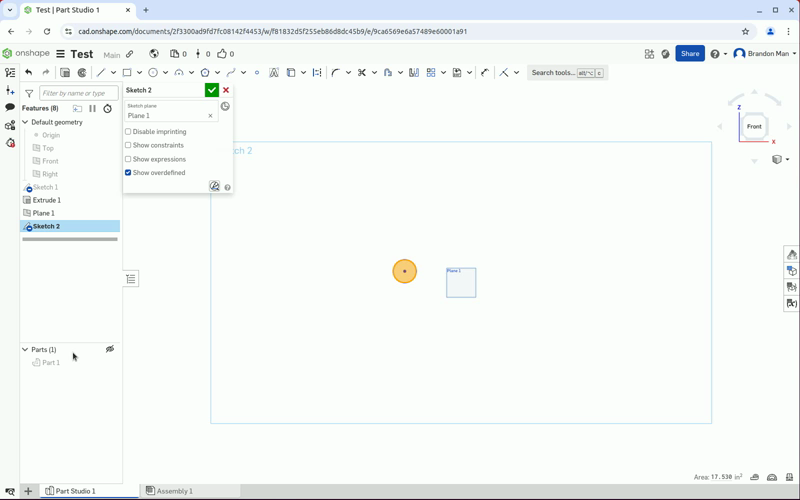
key(shift+e)
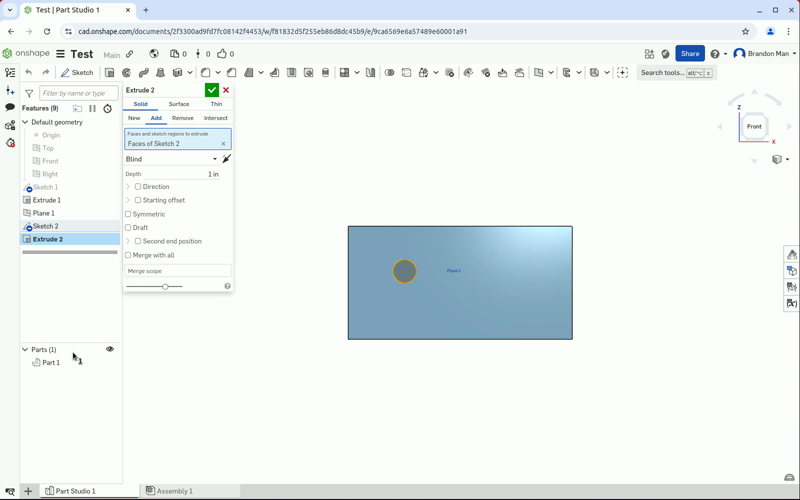
mouse_move(143, 106)
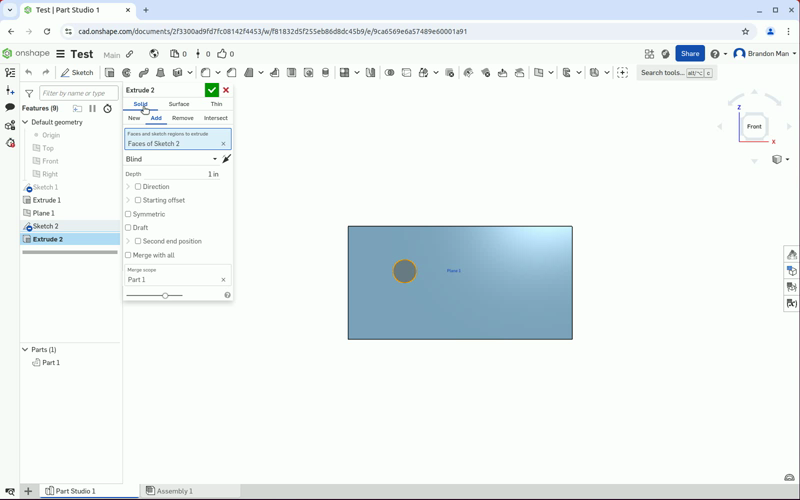
click(143, 106)
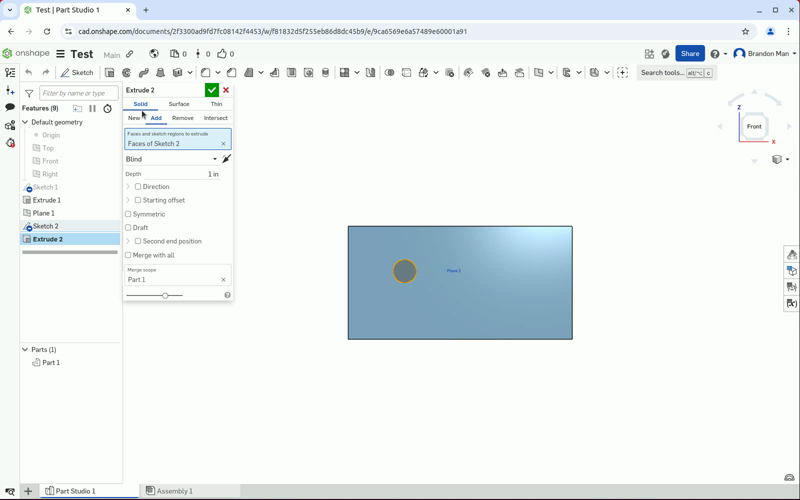
mouse_move(137, 120)
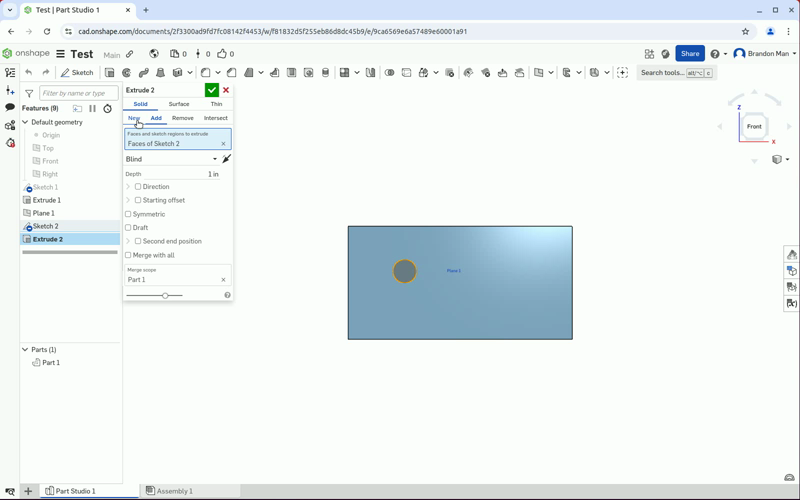
click(137, 120)
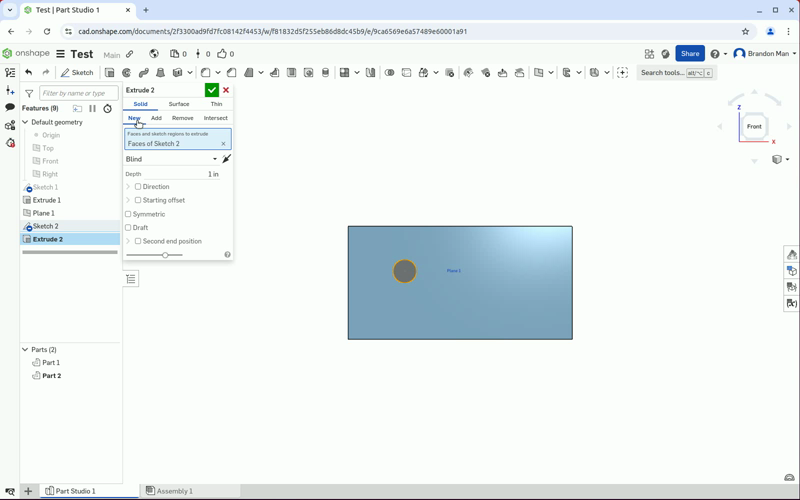
key(tab, 4)
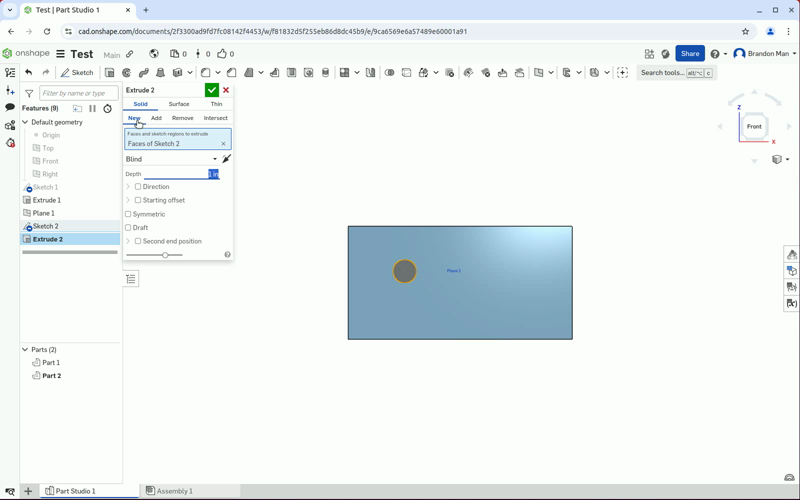
text(18.535)
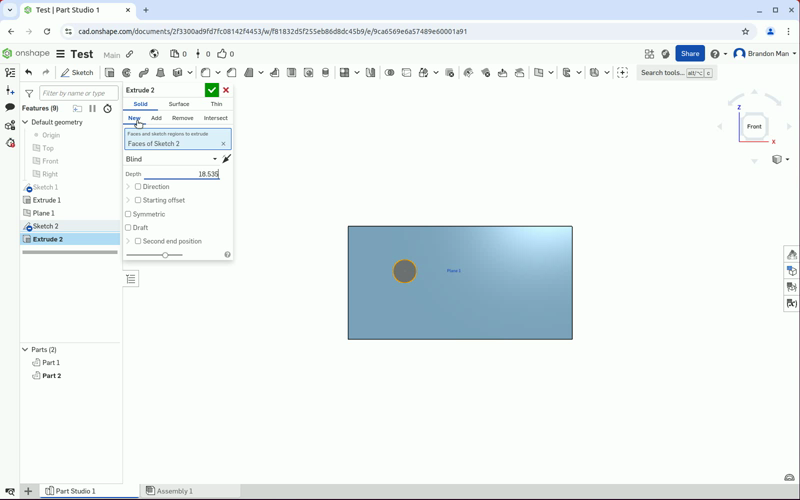
key(enter)
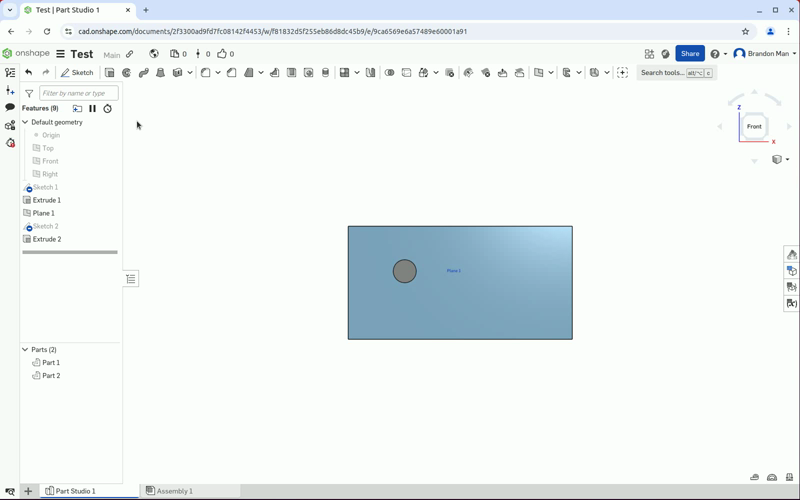
key(shift+h)
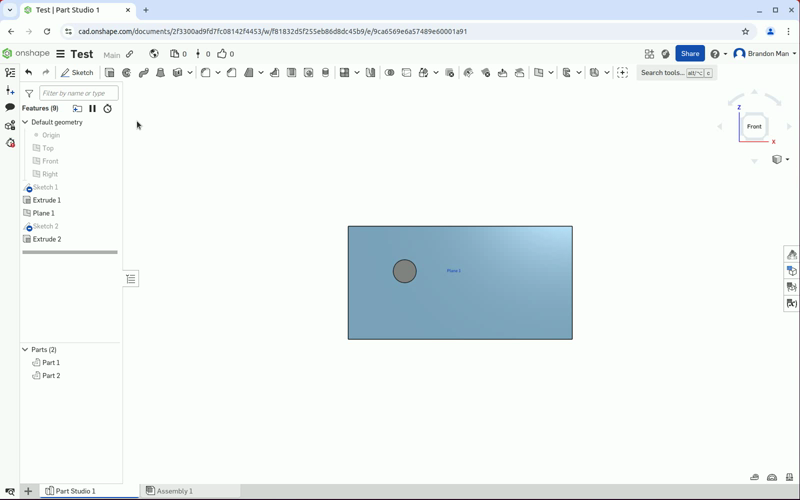
key(shift+h)
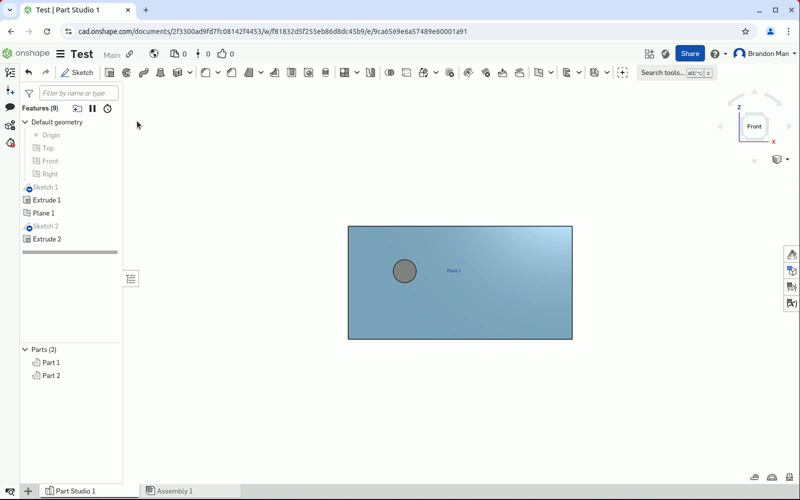
mouse_move(73, 189)
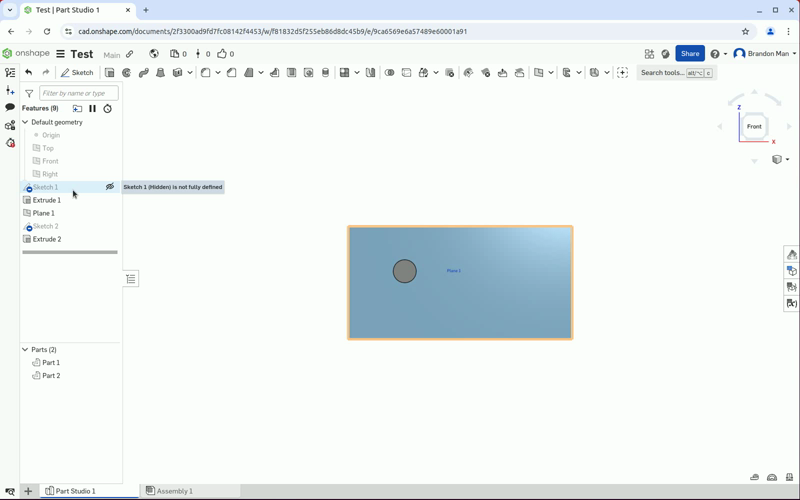
click(73, 189)
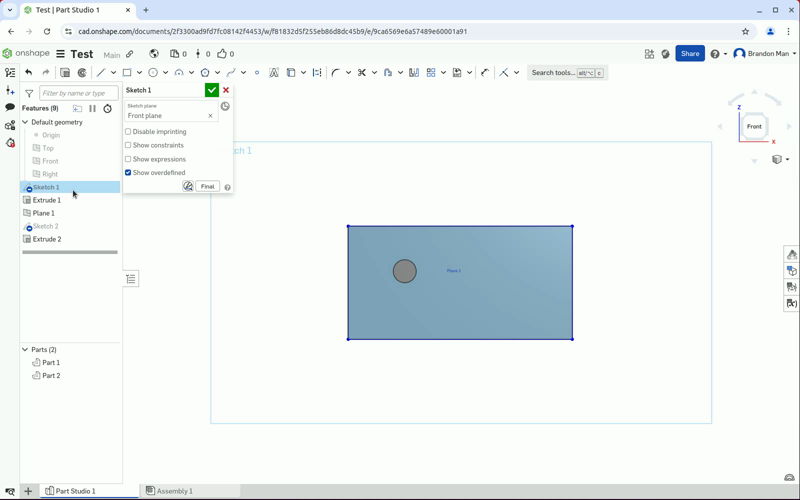
mouse_move(229, 92)
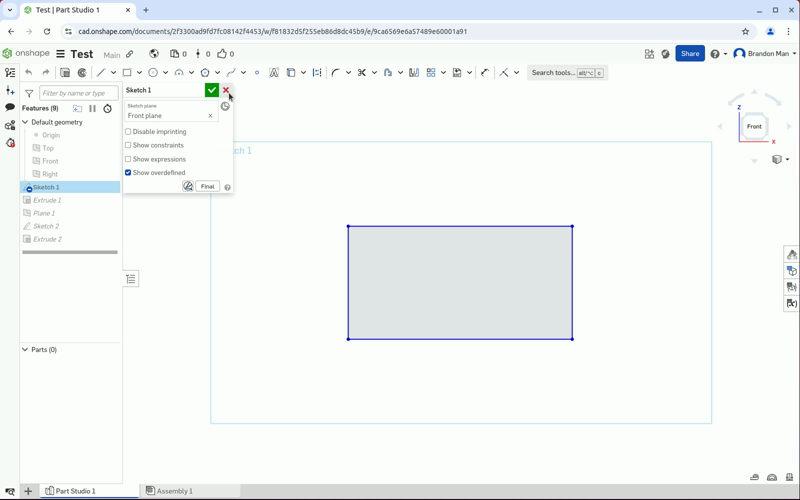
click(229, 92)
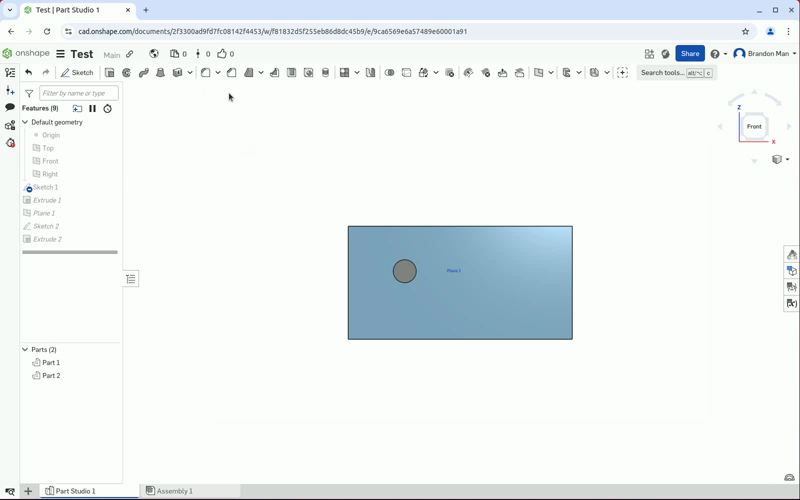
key(shift+s)
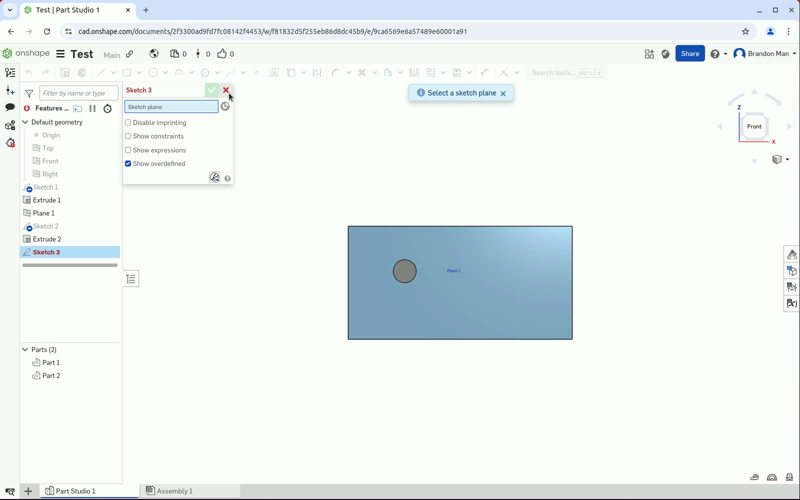
mouse_move(73, 215)
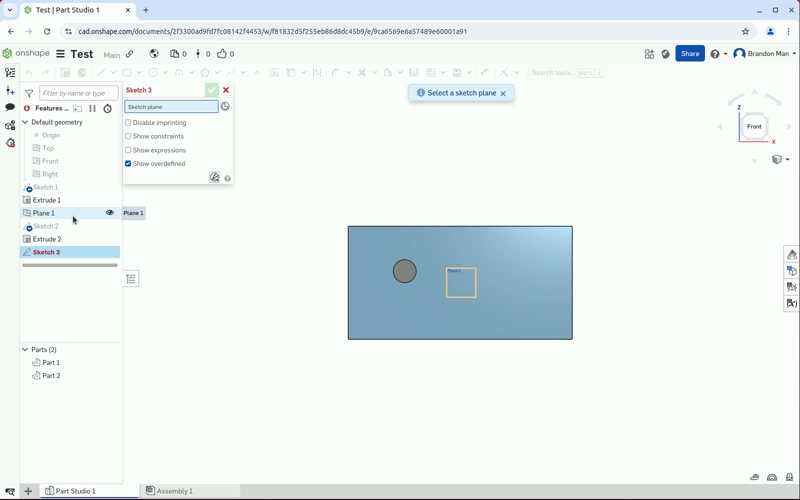
click(73, 215)
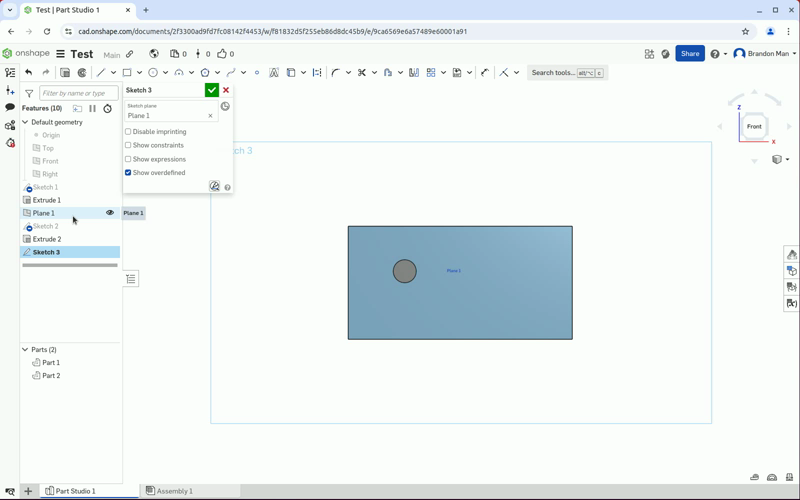
mouse_move(73, 352)
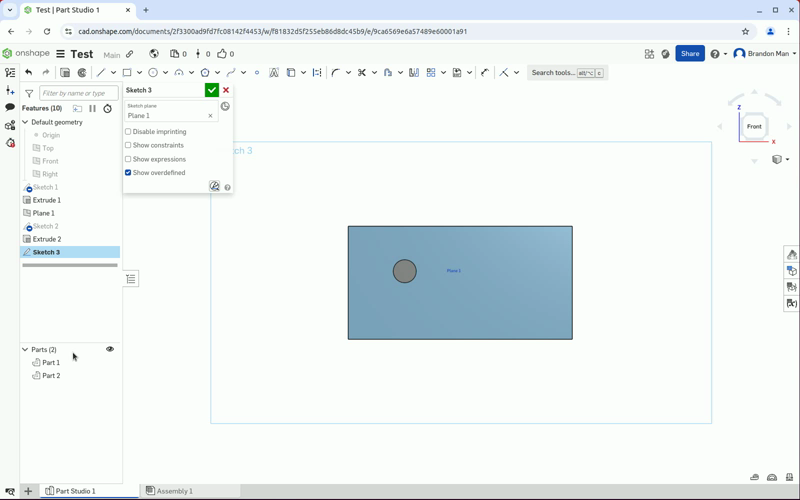
key(y)
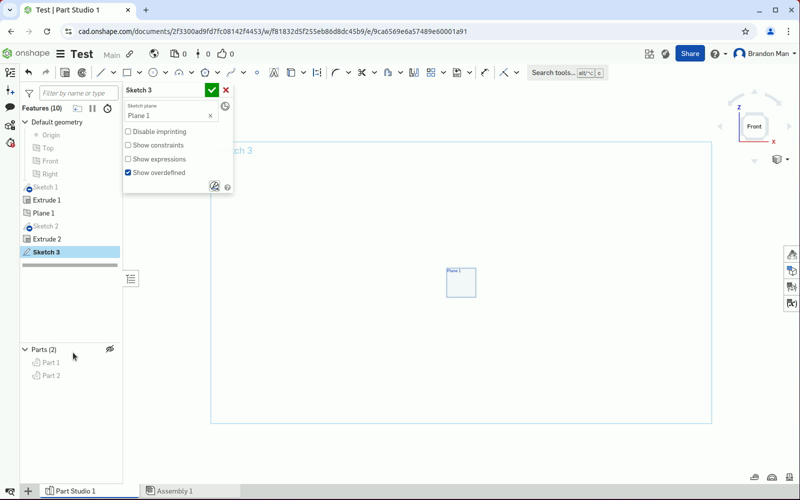
key(c)
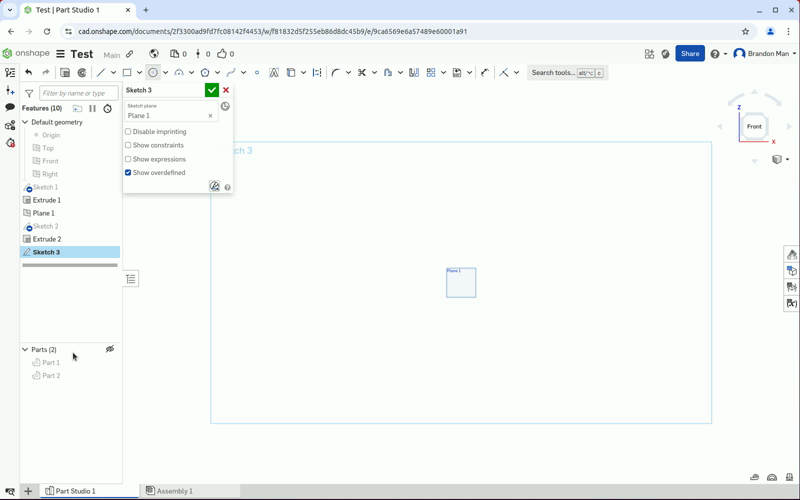
key_down(shift)
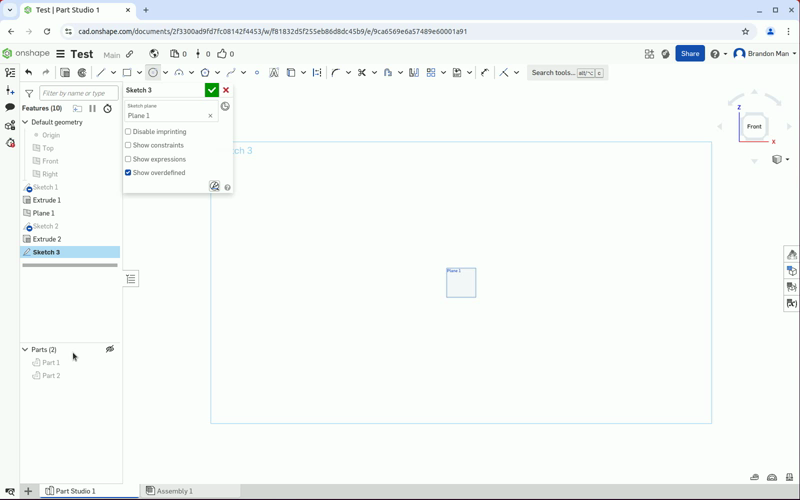
mouse_move(517, 271)
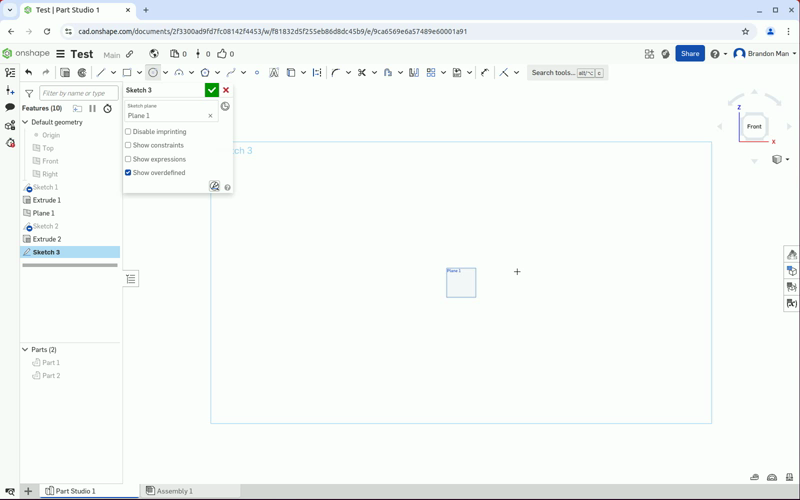
click(517, 271)
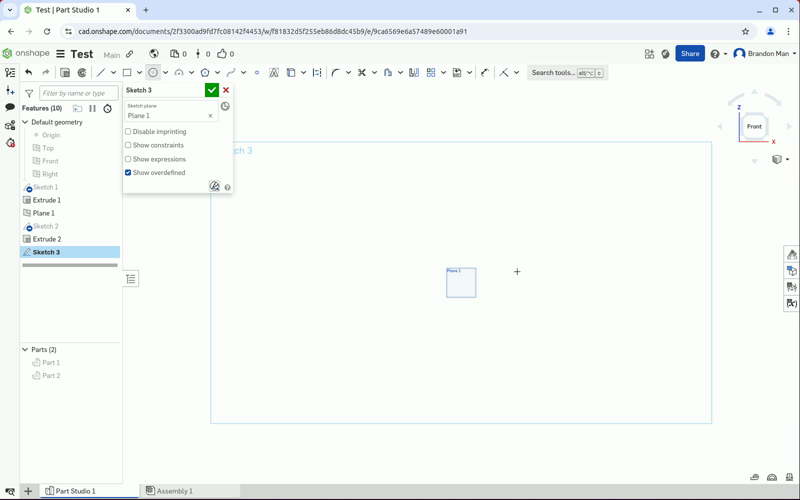
key_up(shift)
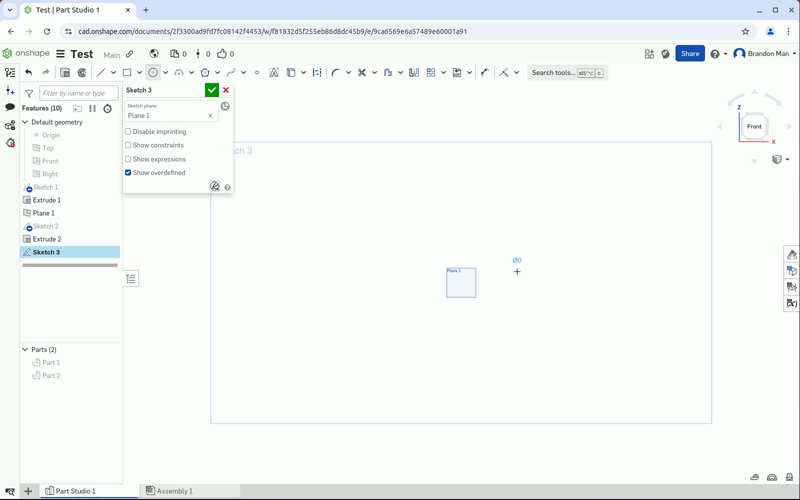
mouse_move(528, 271)
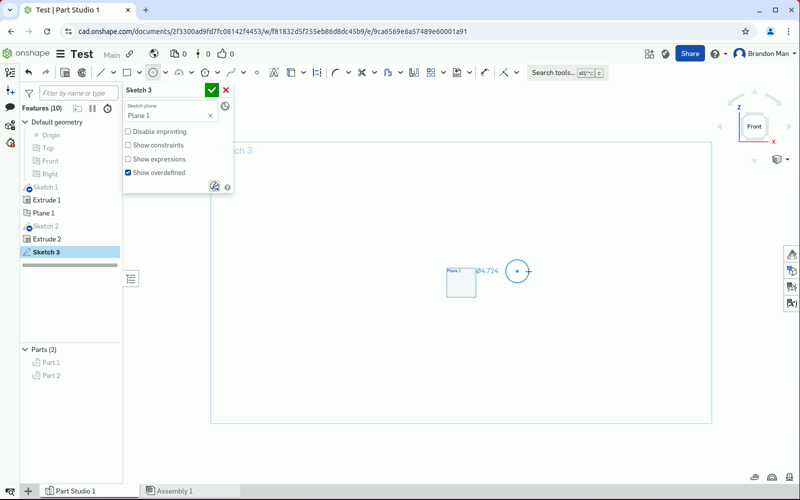
click(528, 271)
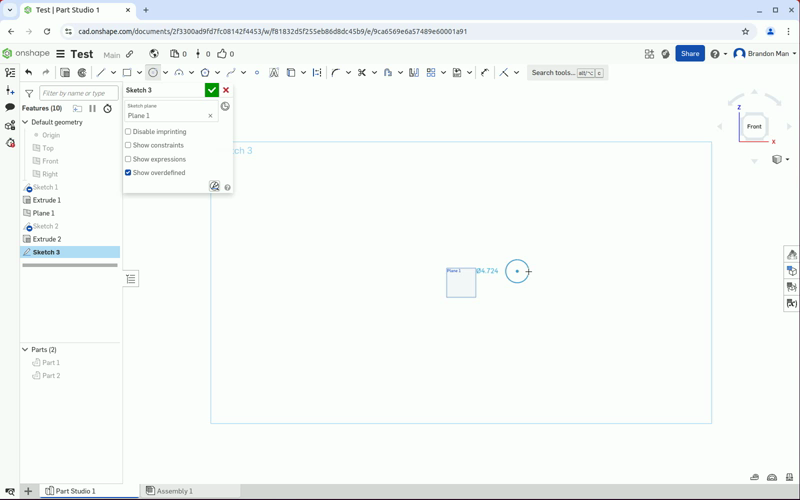
key(esc)
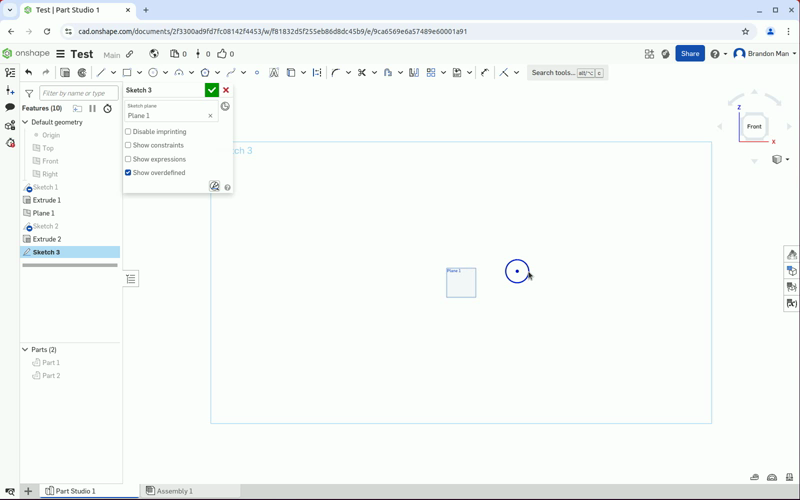
mouse_move(517, 266)
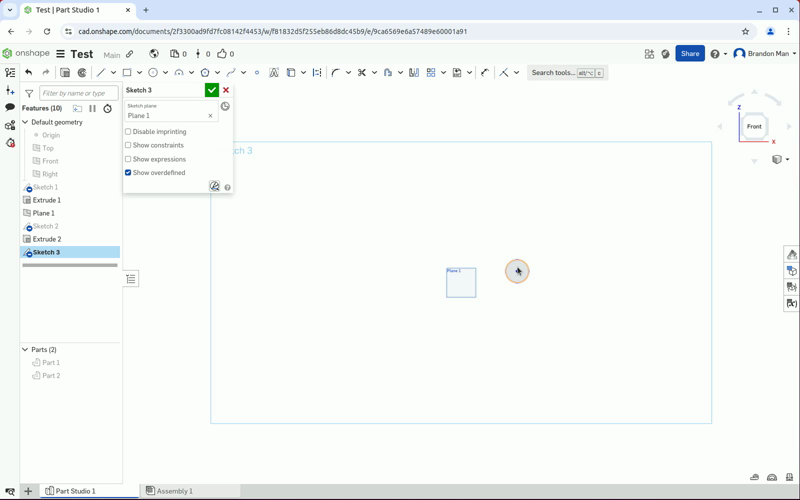
scroll(6)
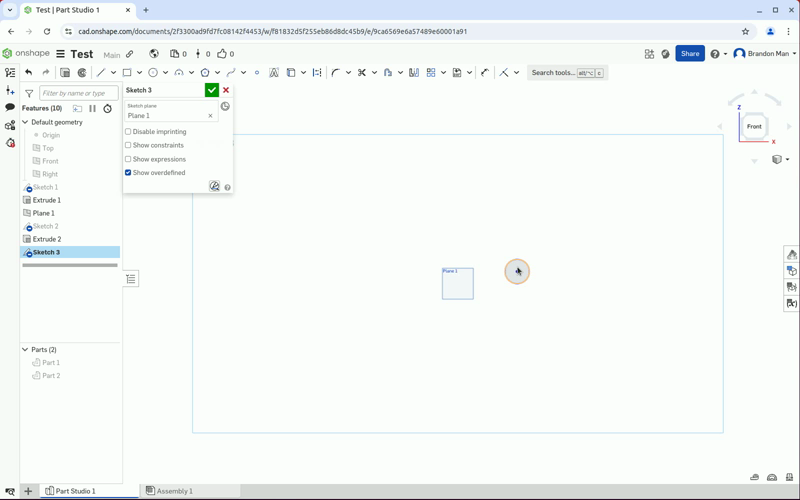
scroll(6)
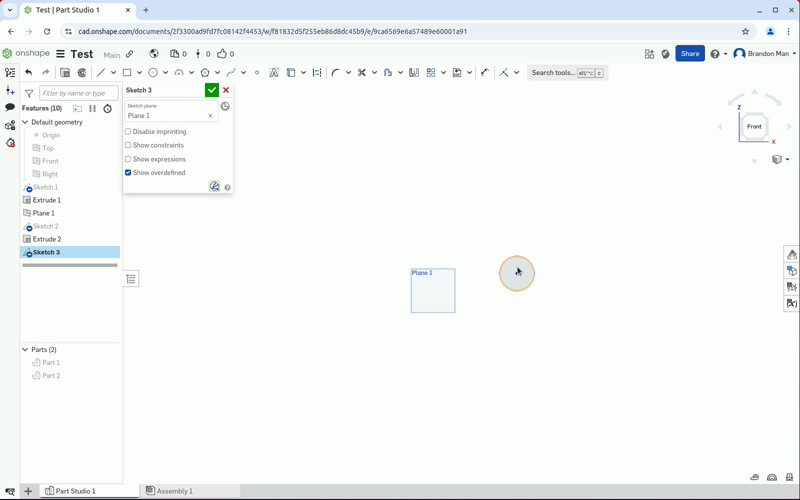
scroll(6)
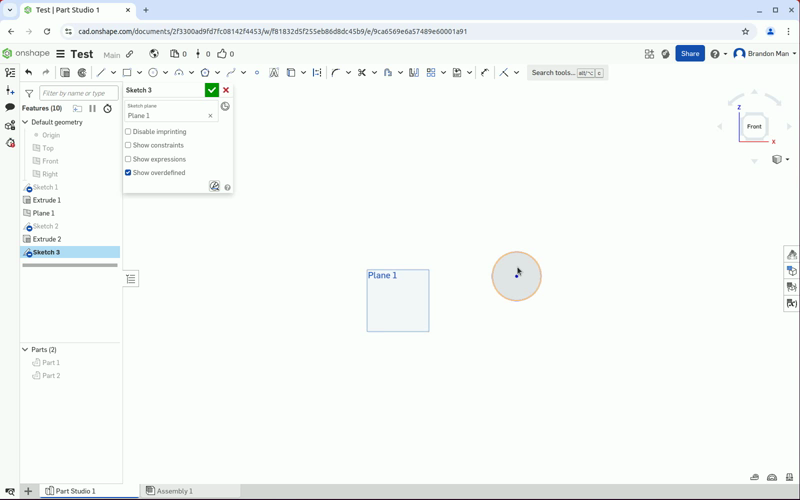
scroll(6)
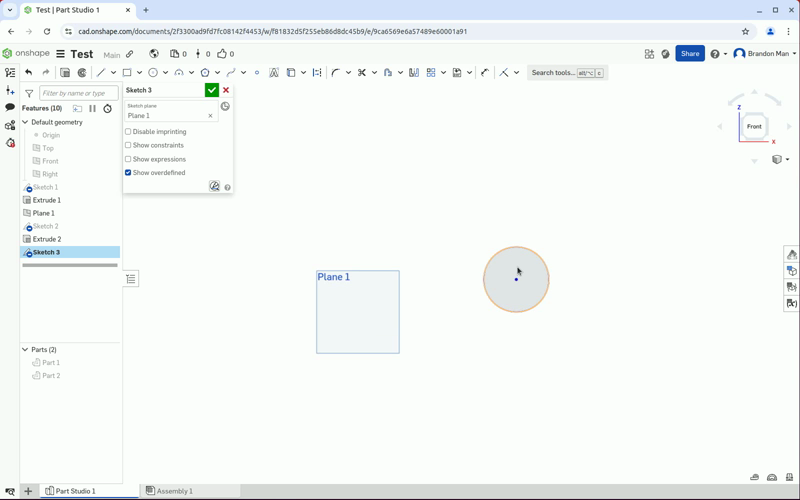
scroll(6)
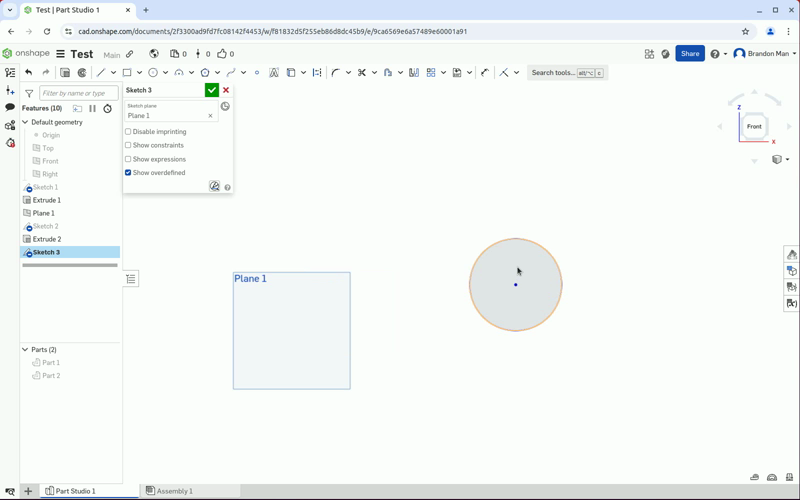
scroll(6)
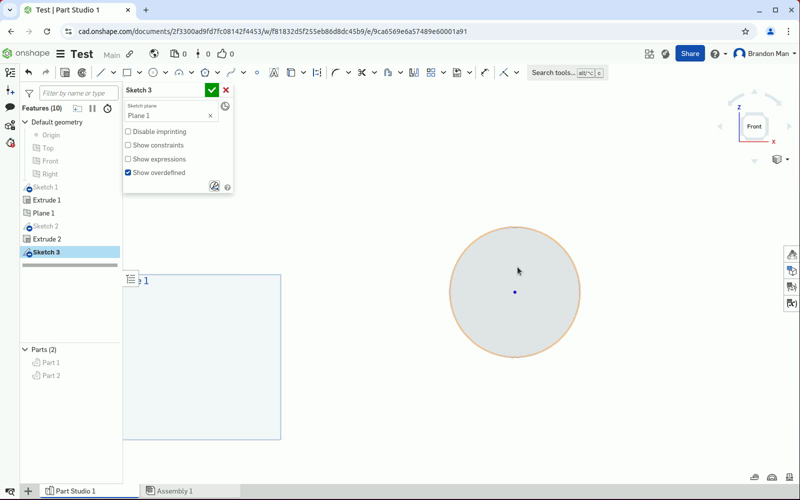
scroll(6)
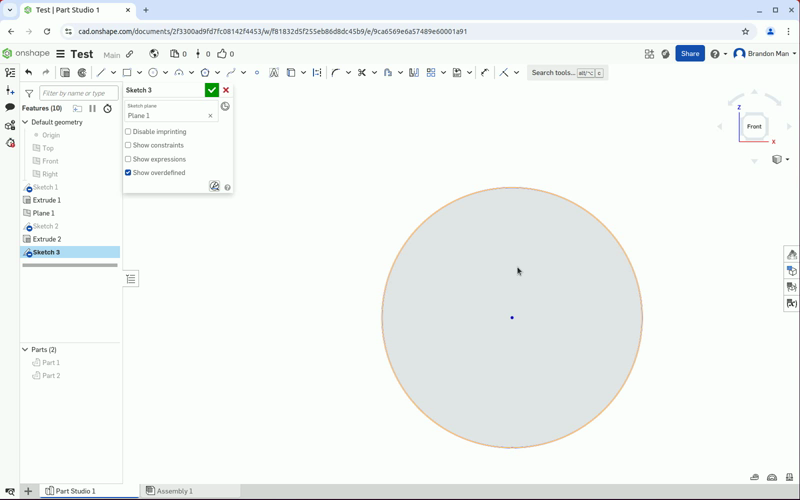
click(517, 266)
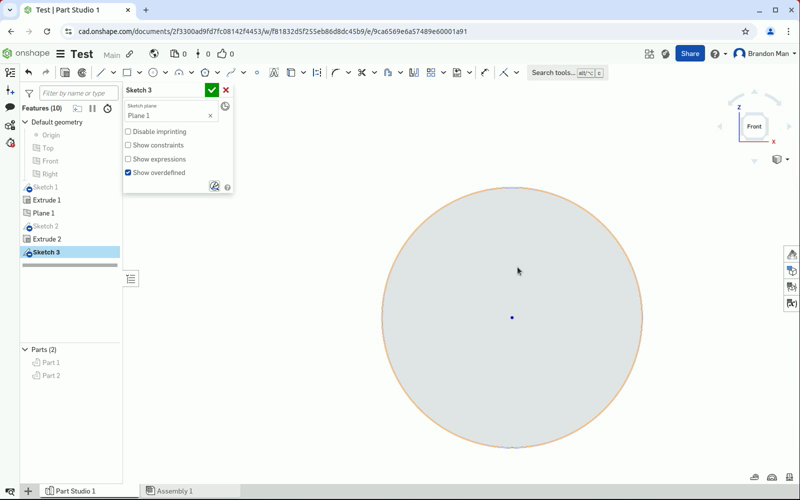
scroll(-6)
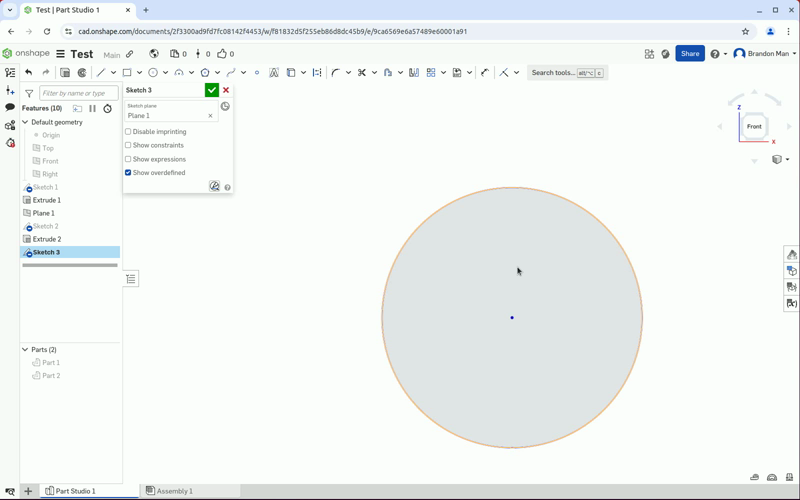
scroll(-6)
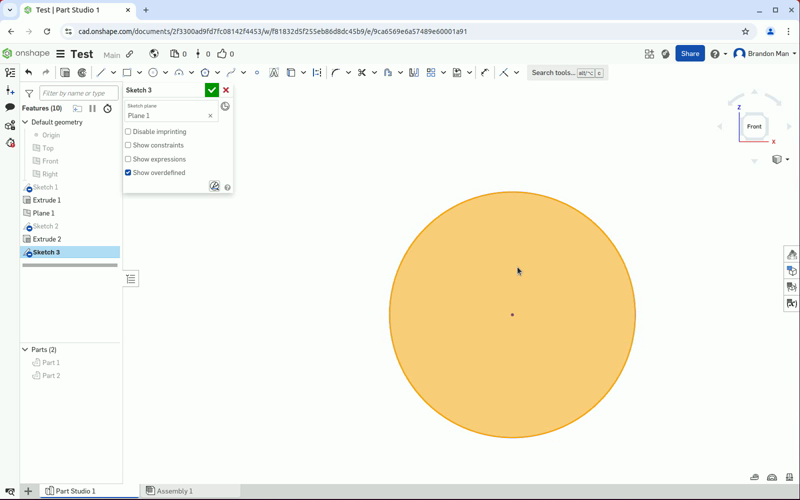
scroll(-6)
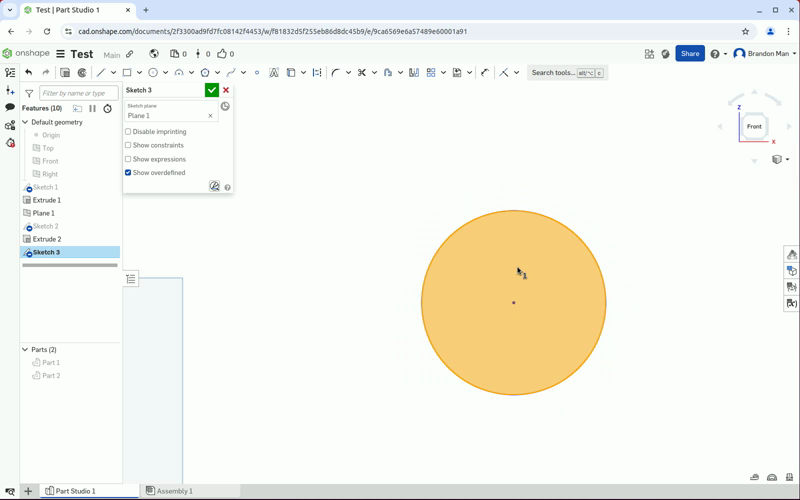
scroll(-6)
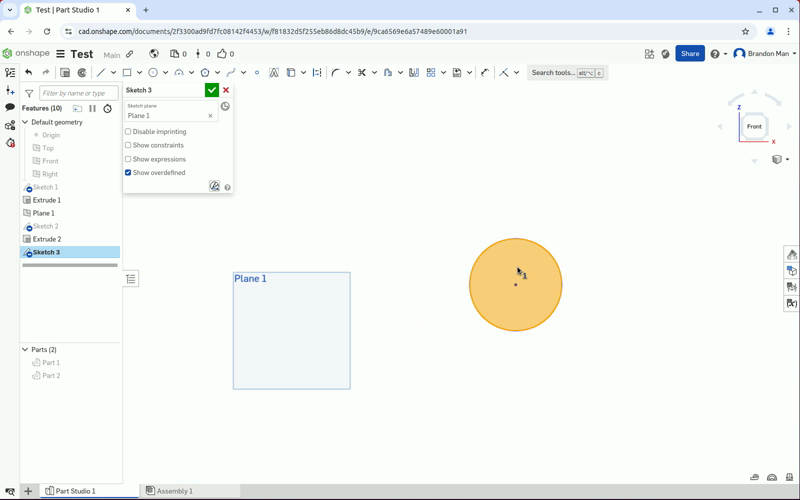
scroll(-6)
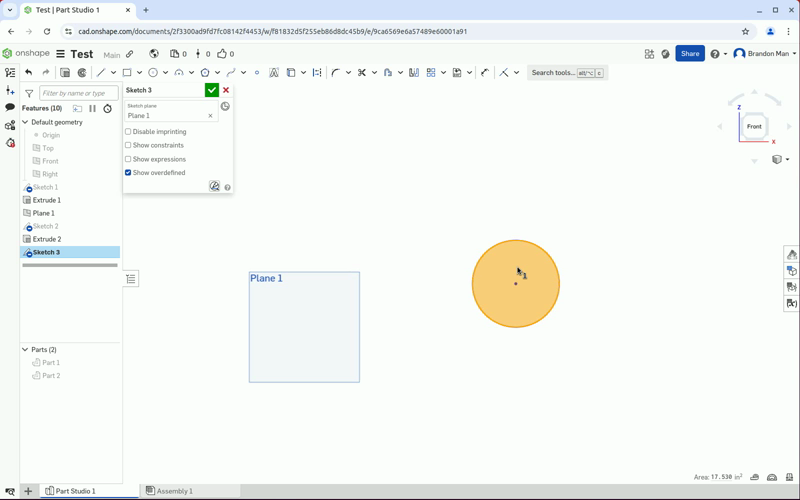
scroll(-6)
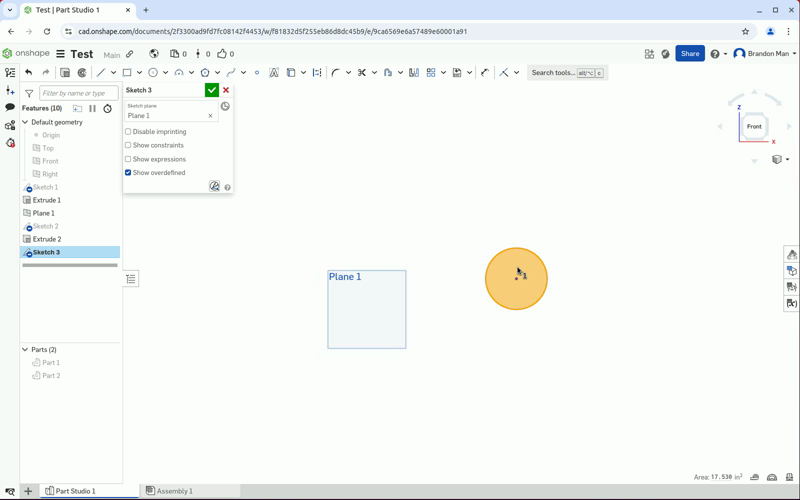
scroll(-6)
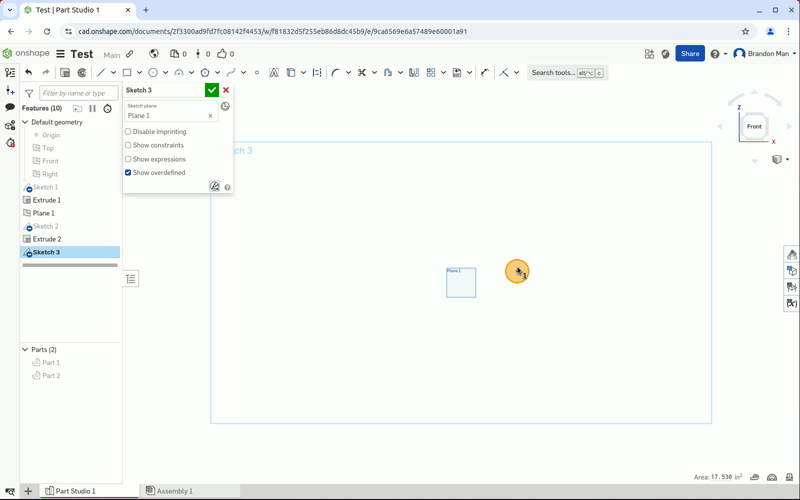
mouse_move(73, 352)
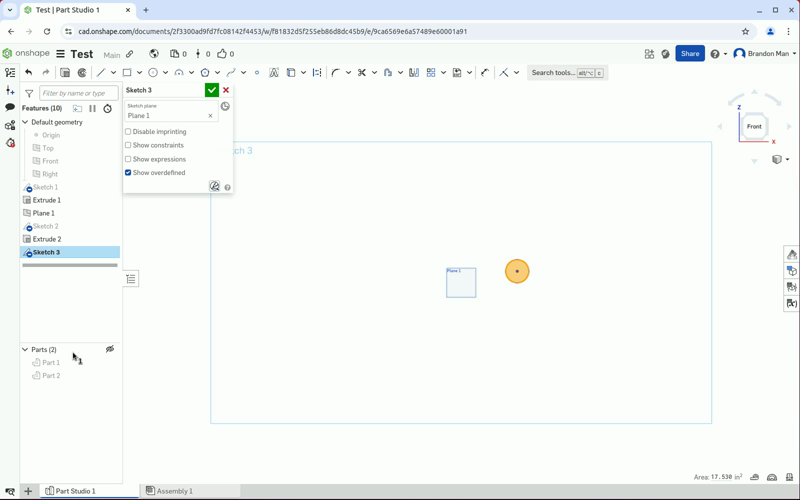
key(shift+y)
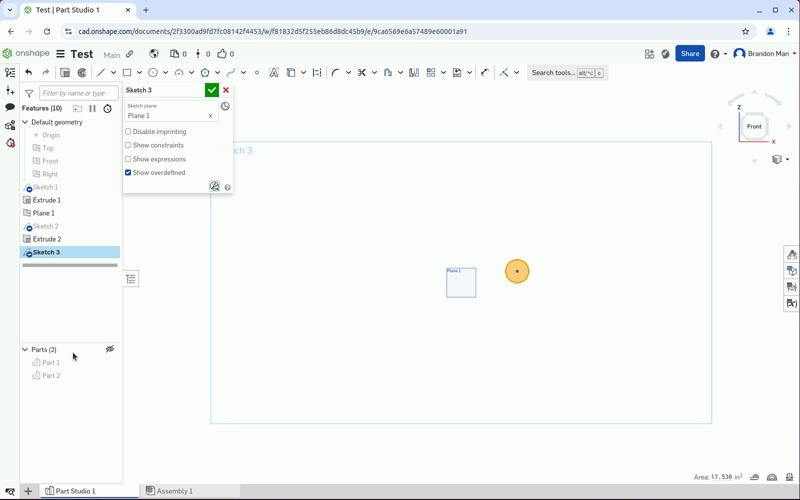
key(shift+e)
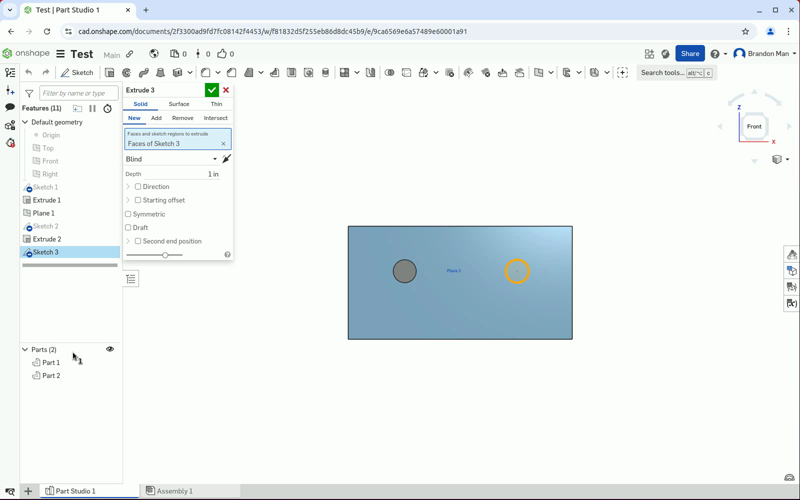
mouse_move(143, 106)
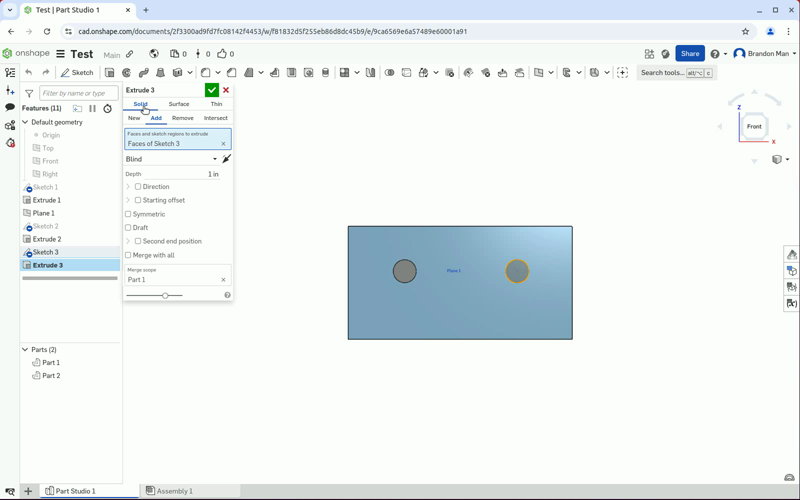
click(143, 106)
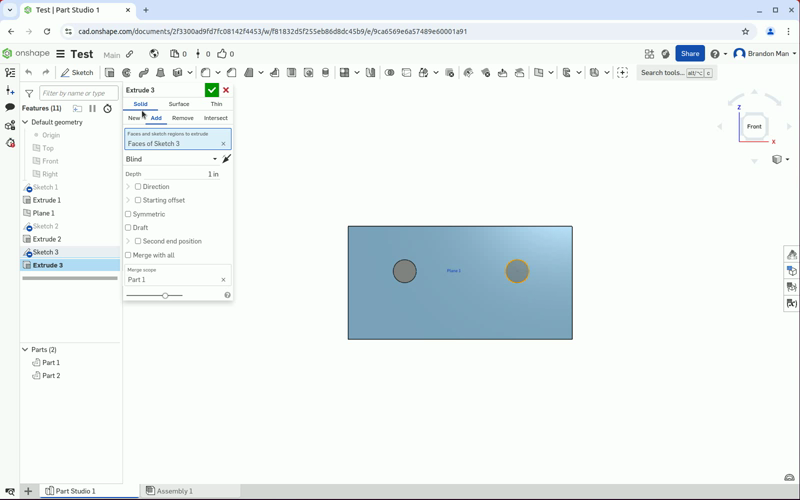
mouse_move(137, 120)
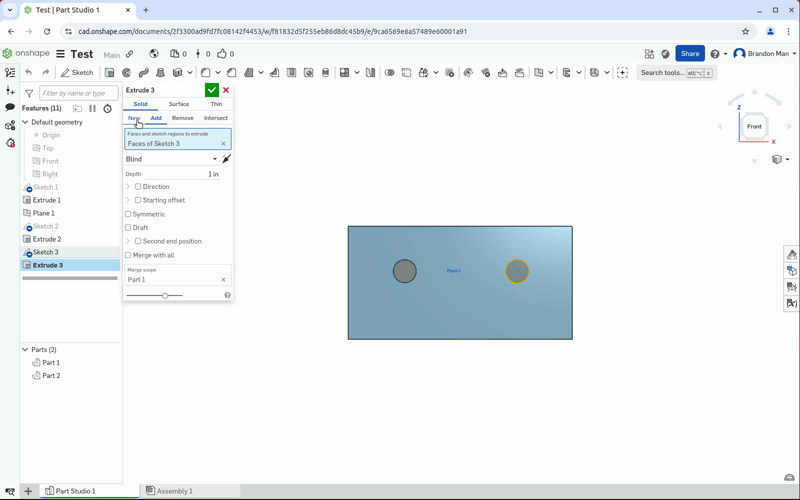
click(137, 120)
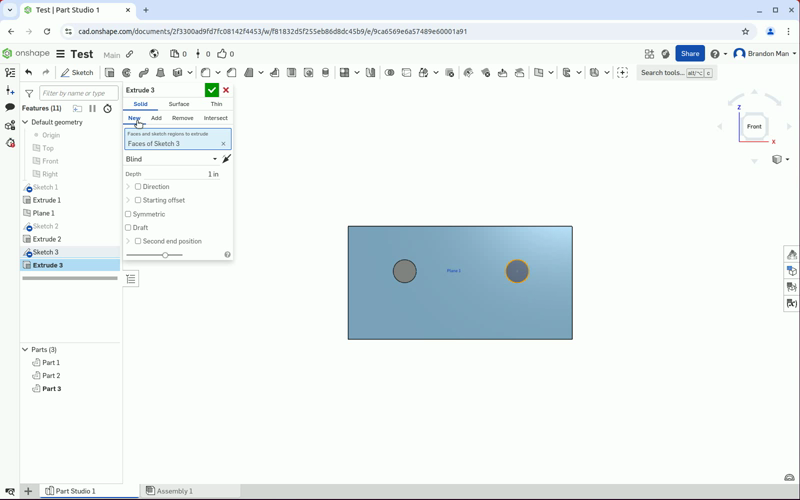
key(tab, 4)
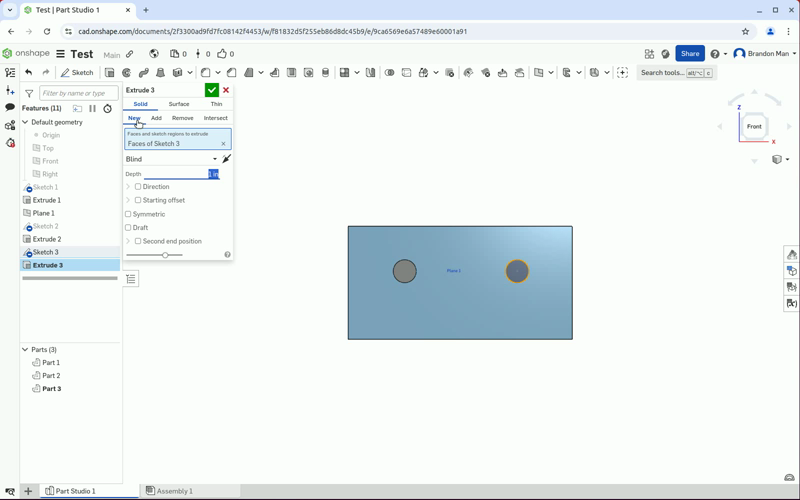
text(18.535)
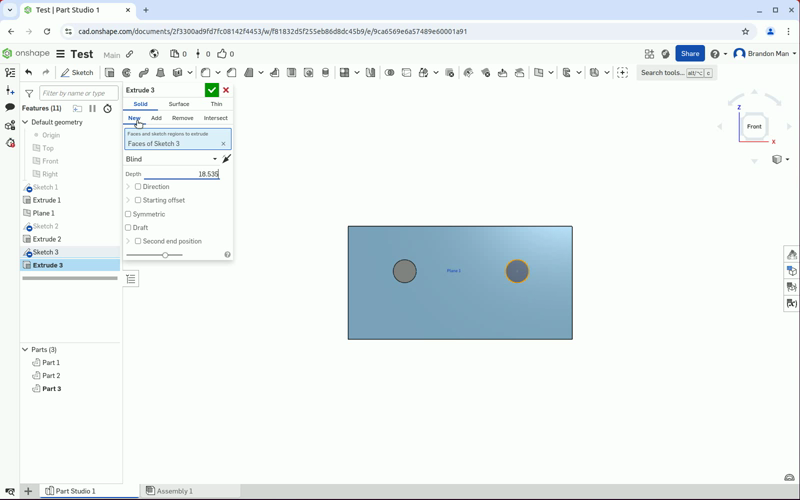
key(enter)
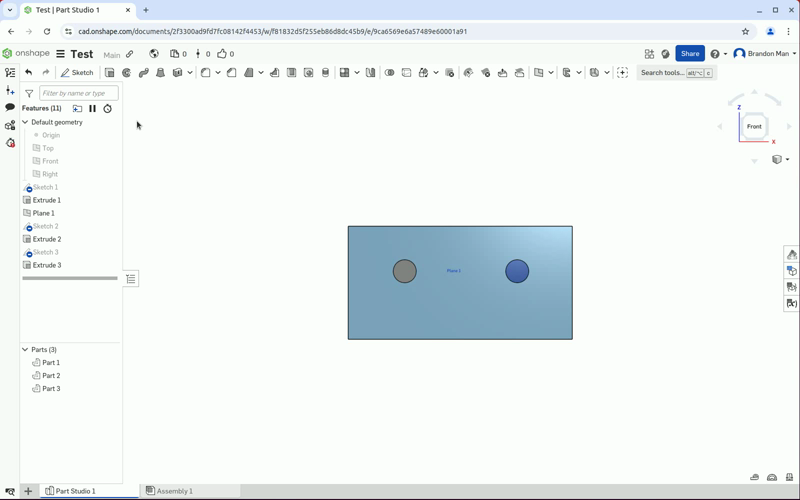
key(shift+h)
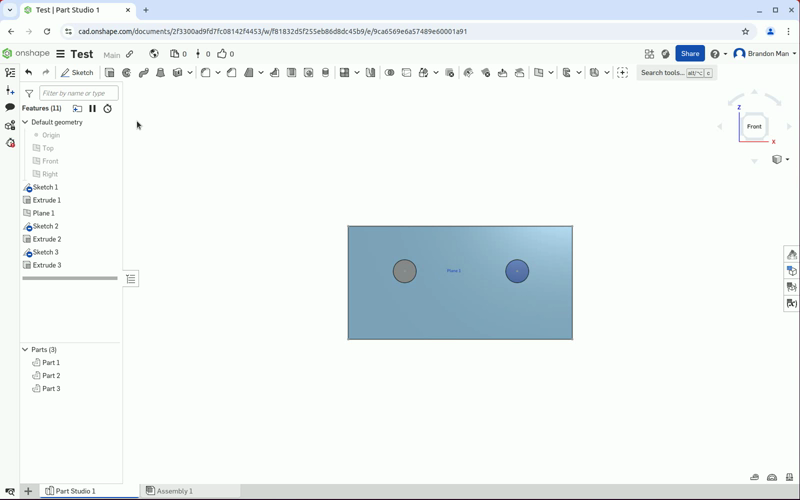
key(shift+h)
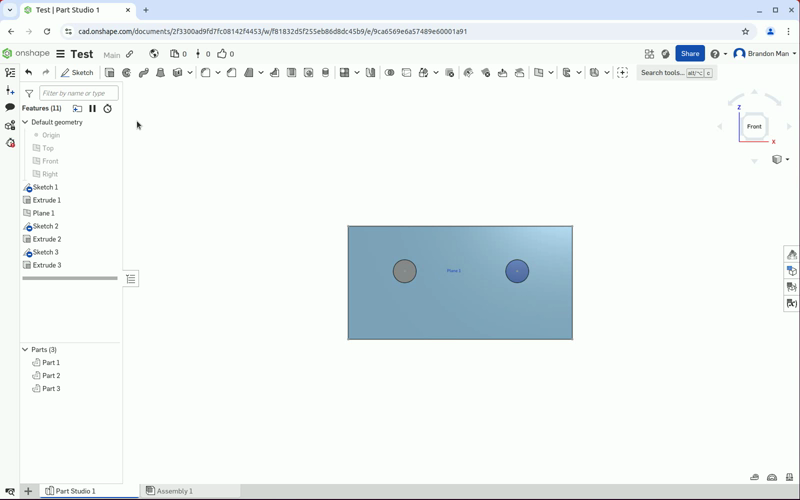
key(shift+7)
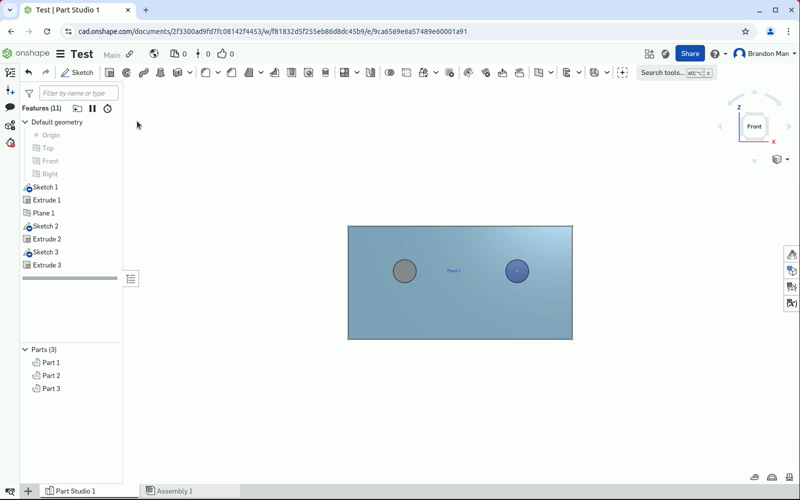
key(left, 2)
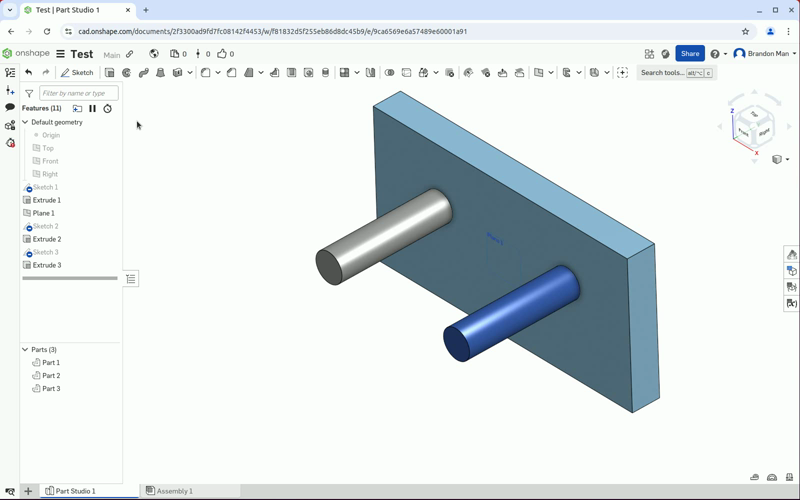
key(down, 2)
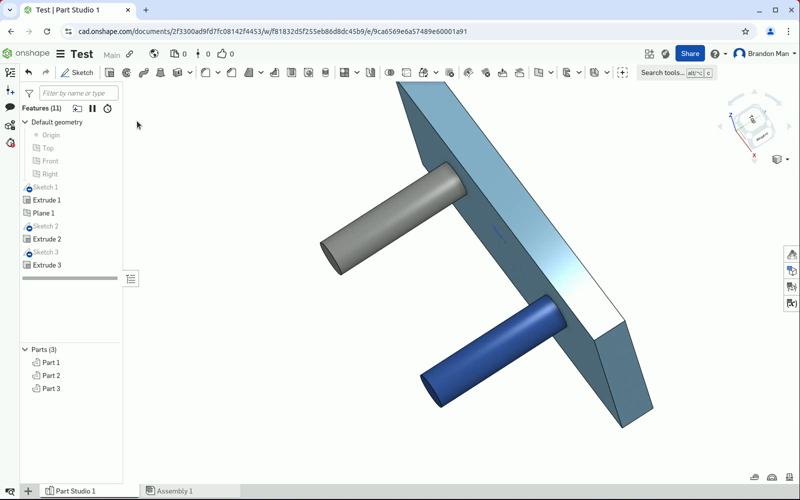
key(up, 2)
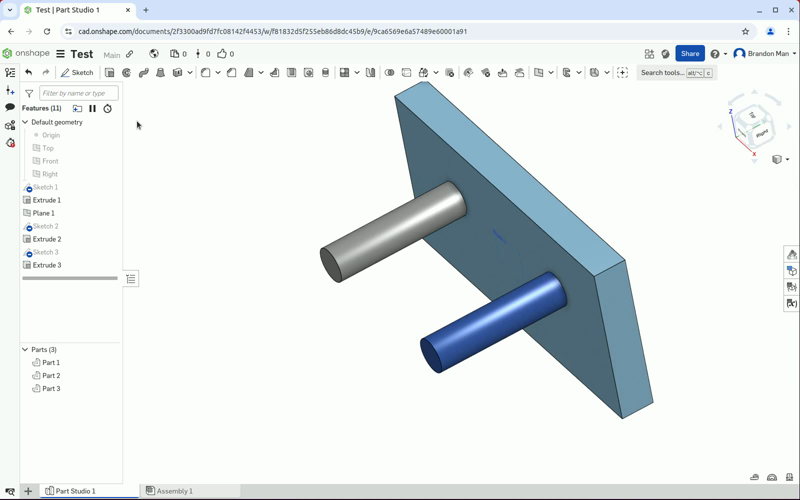
key(right, 2)
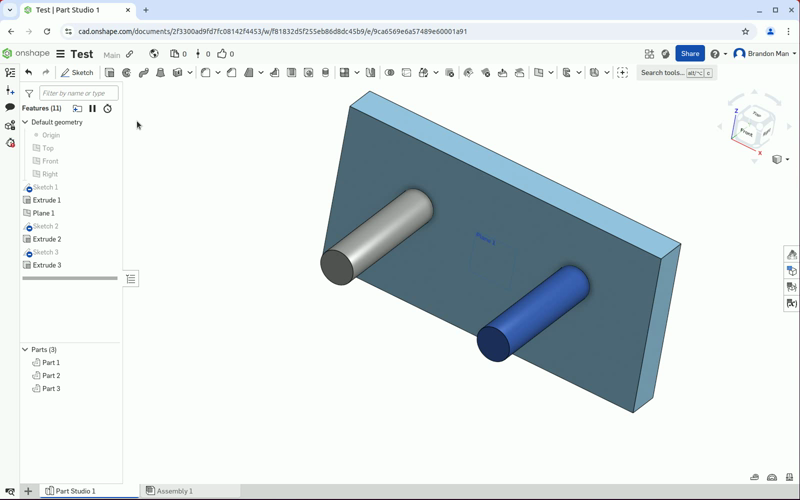
mouse_move(73, 189)
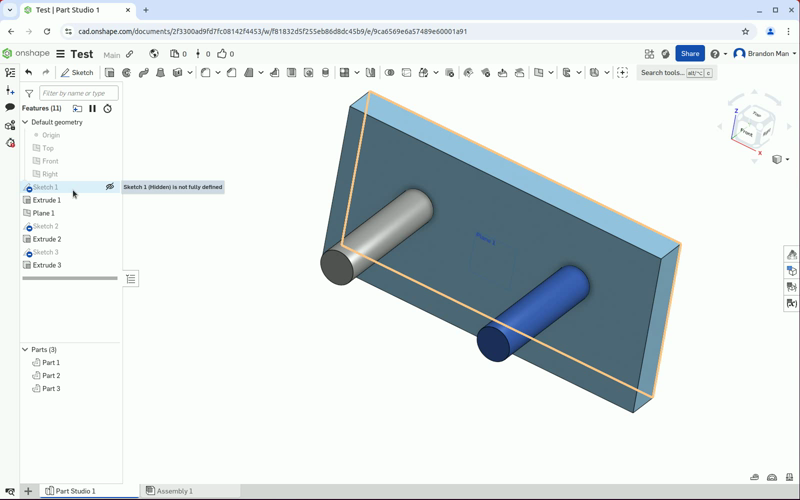
click(73, 189)